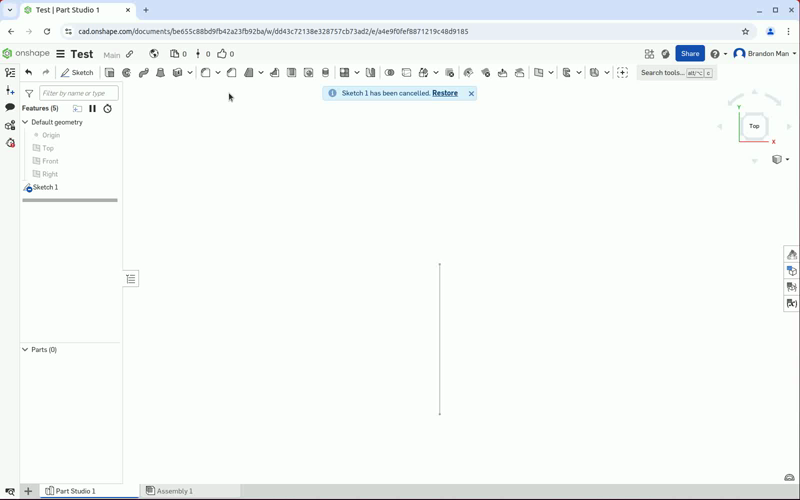
key(shift+h)
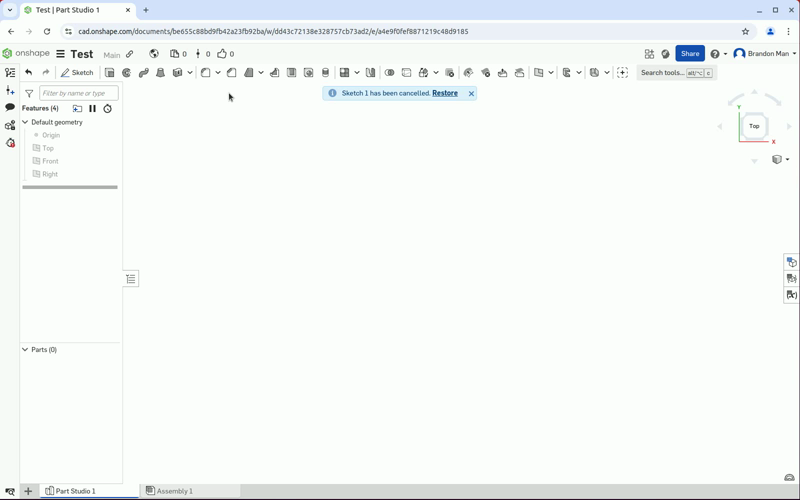
mouse_move(73, 352)
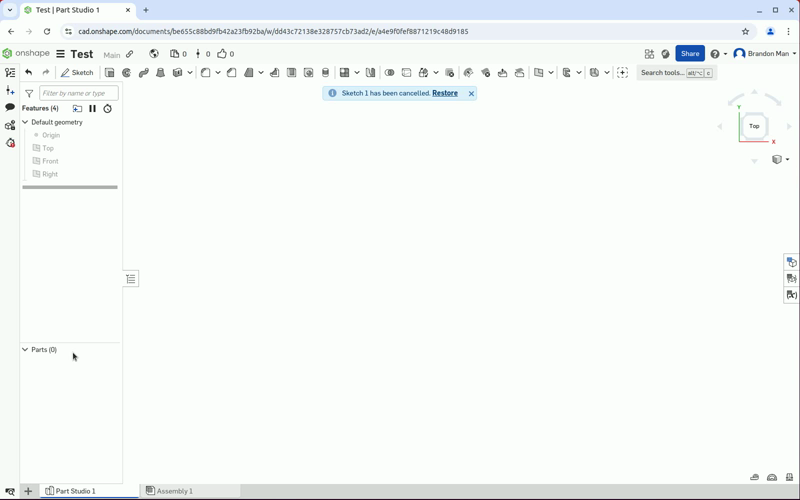
key(y)
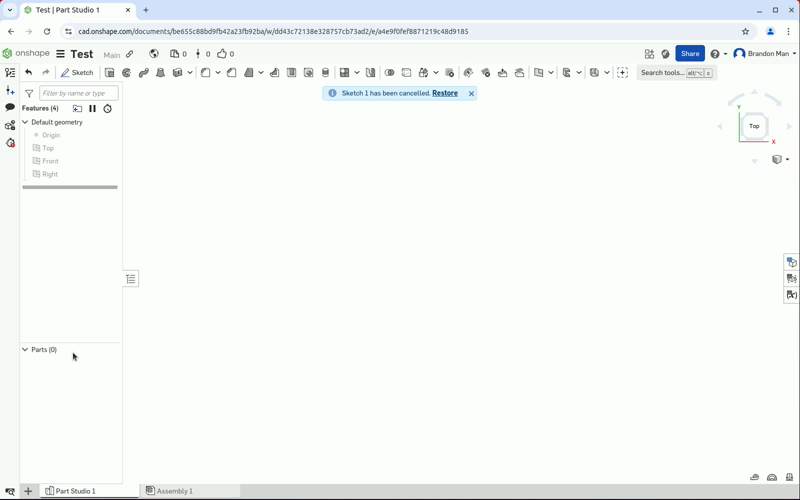
key(shift+p)
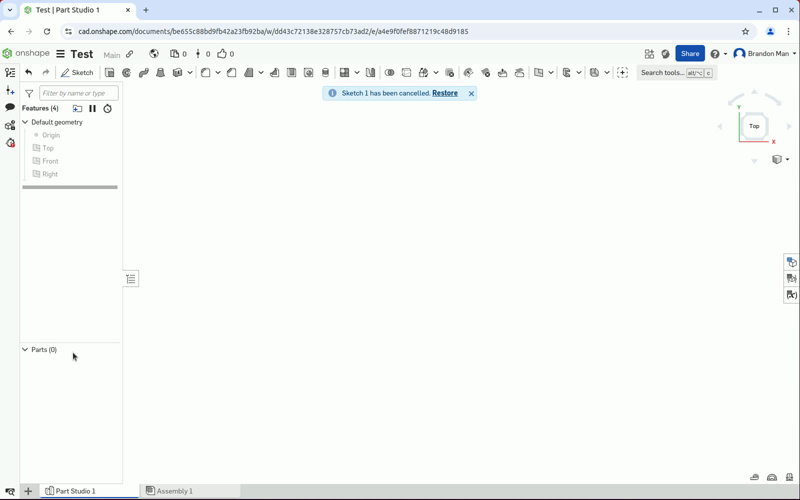
key(space)
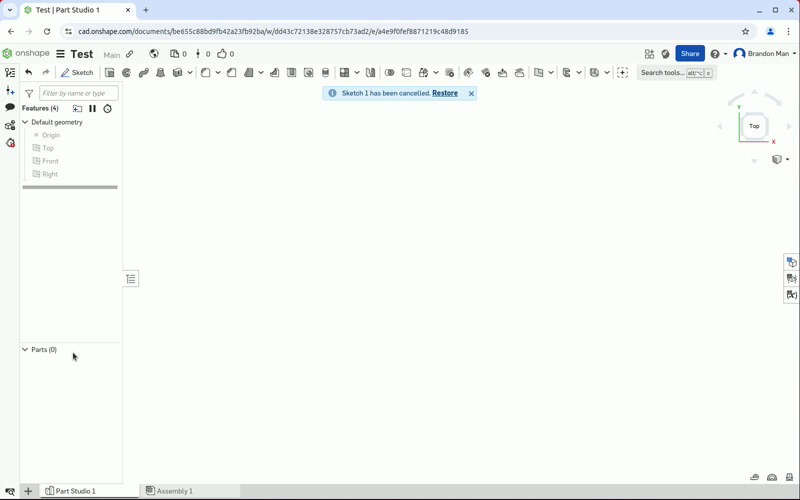
key_down(shift)
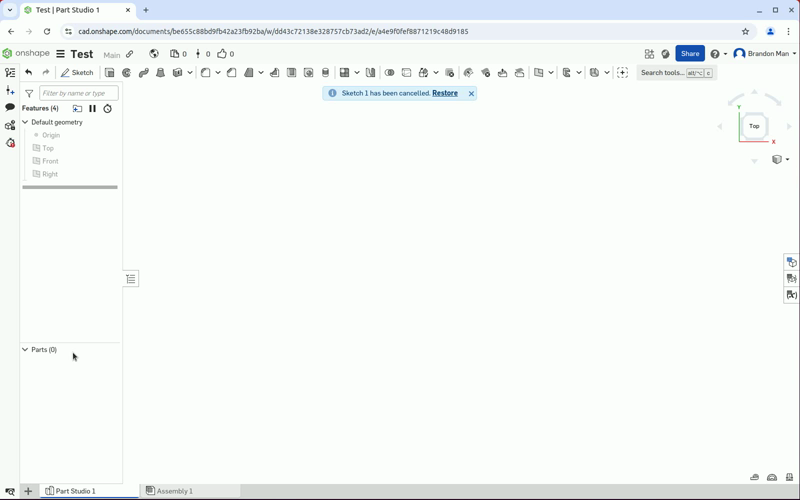
key(up)
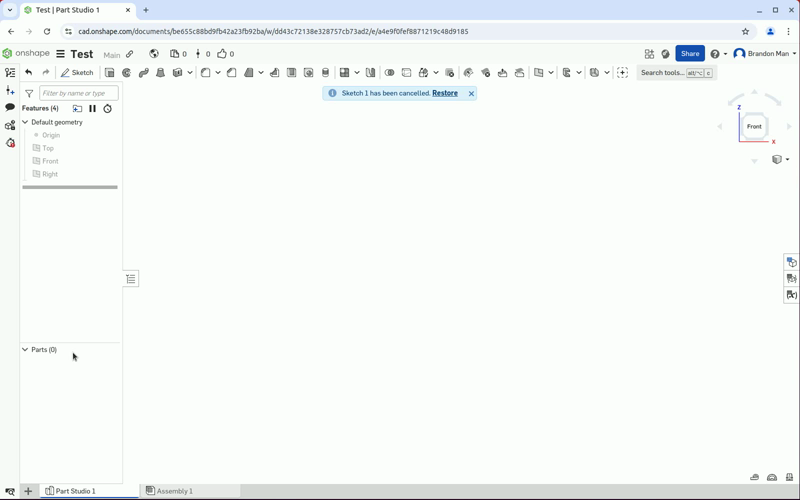
key_up(shift)
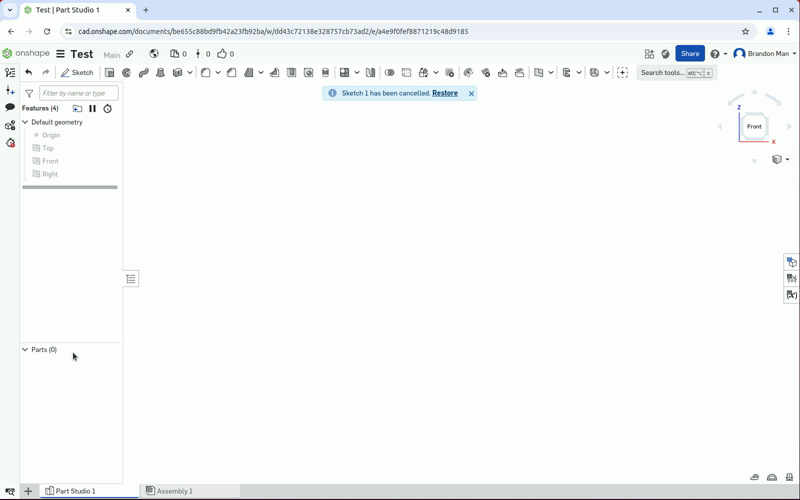
key(space)
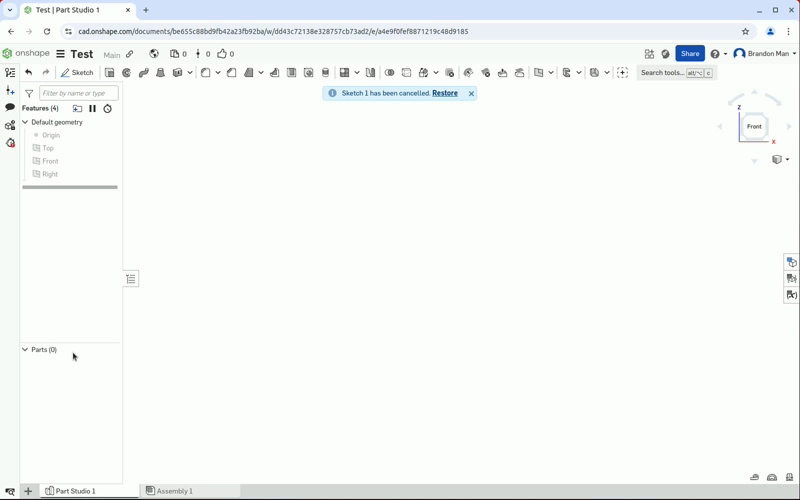
key_down(shift)
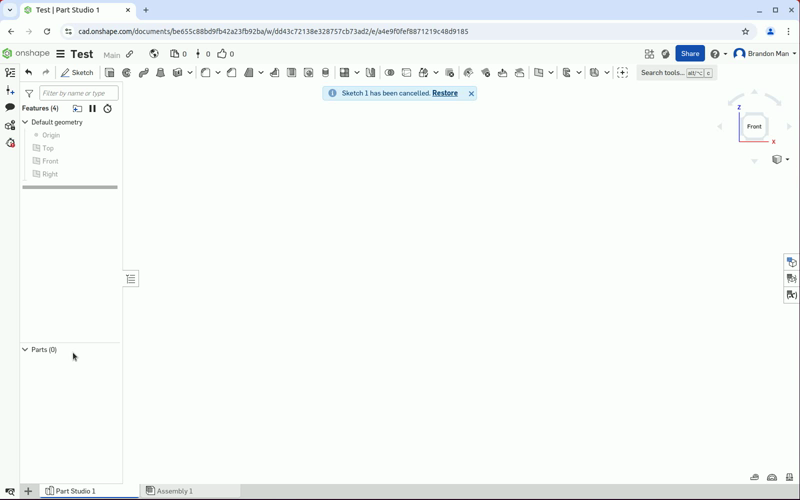
key(left)
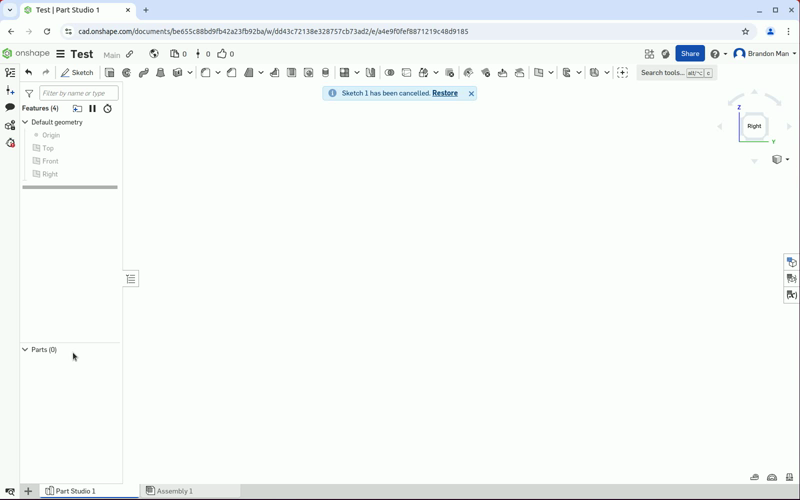
key_up(shift)
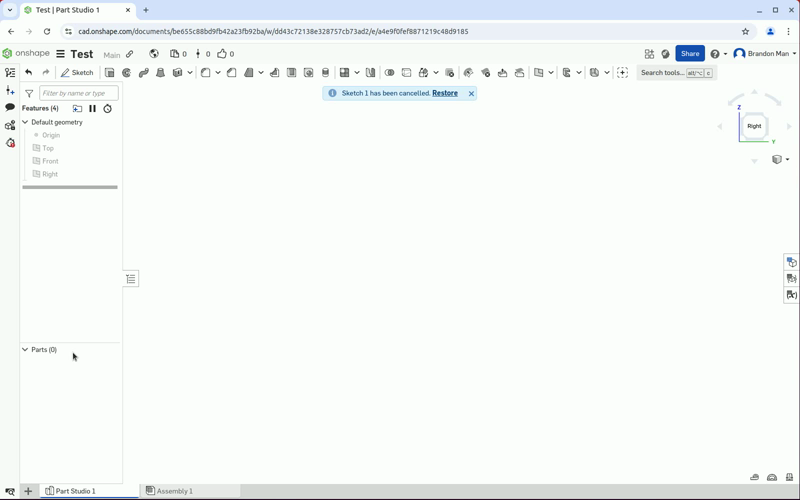
mouse_move(73, 352)
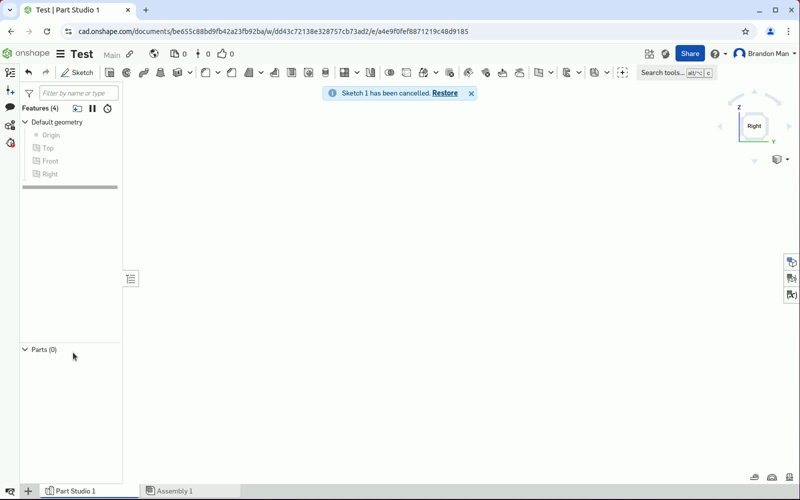
key(shift+y)
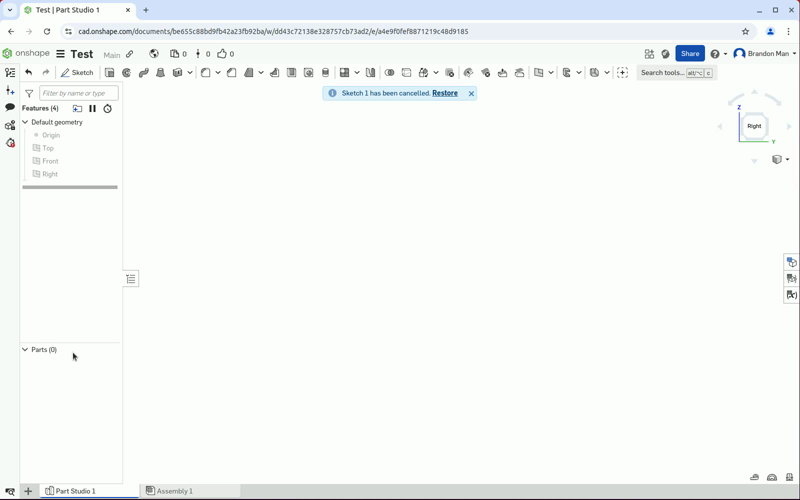
key(shift+s)
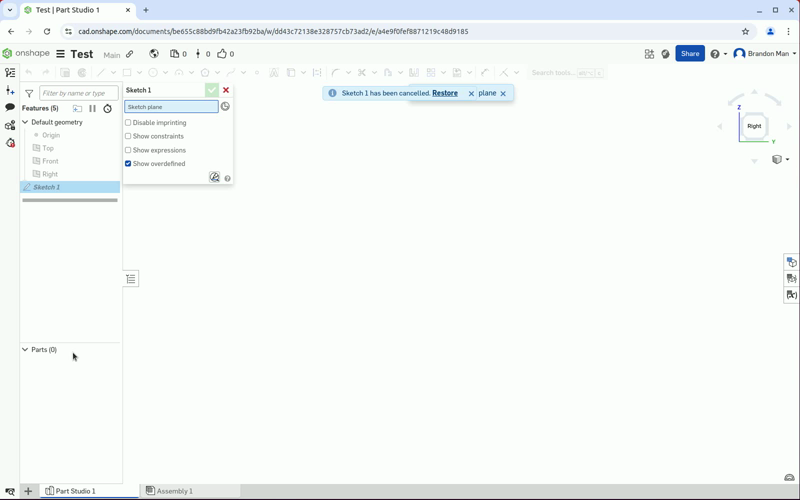
mouse_move(73, 176)
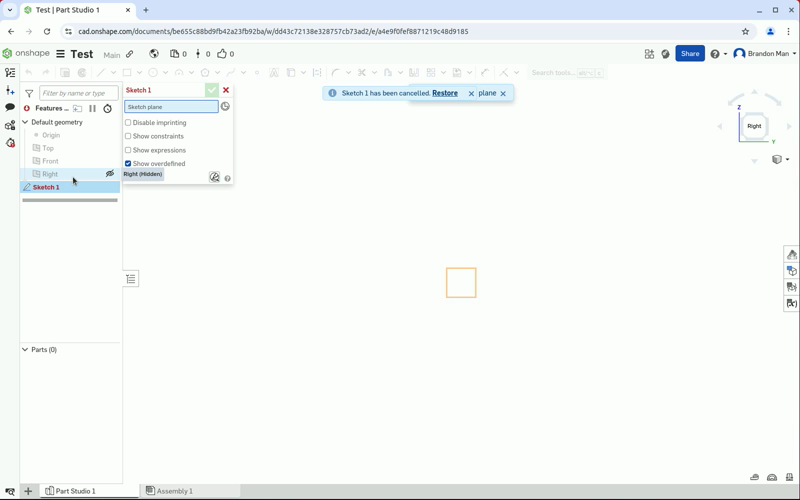
click(73, 176)
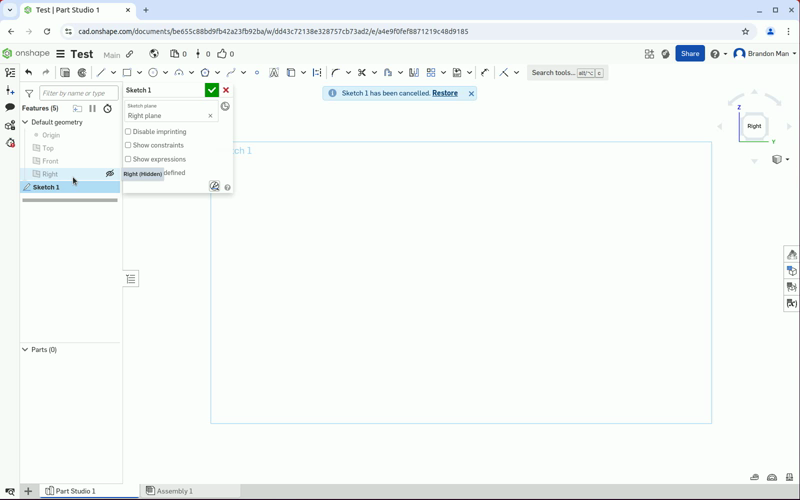
mouse_move(73, 352)
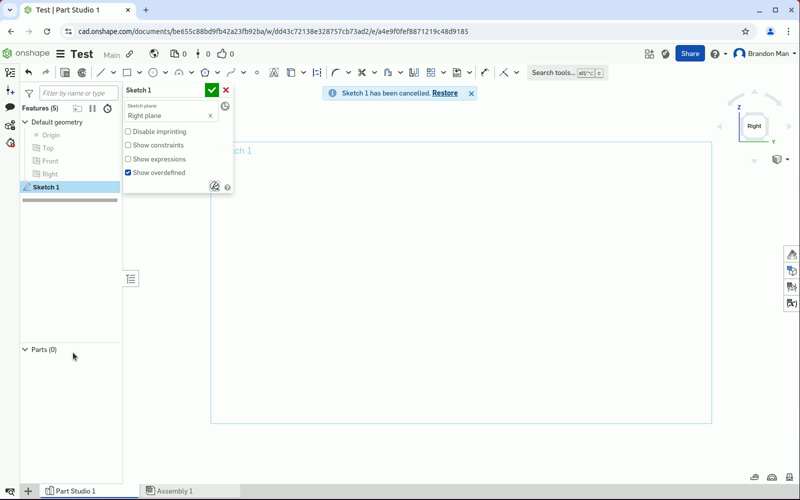
key(y)
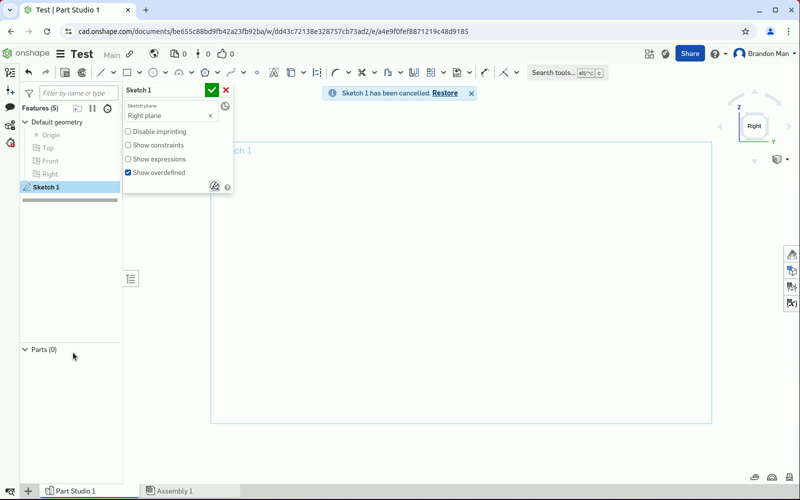
key(l)
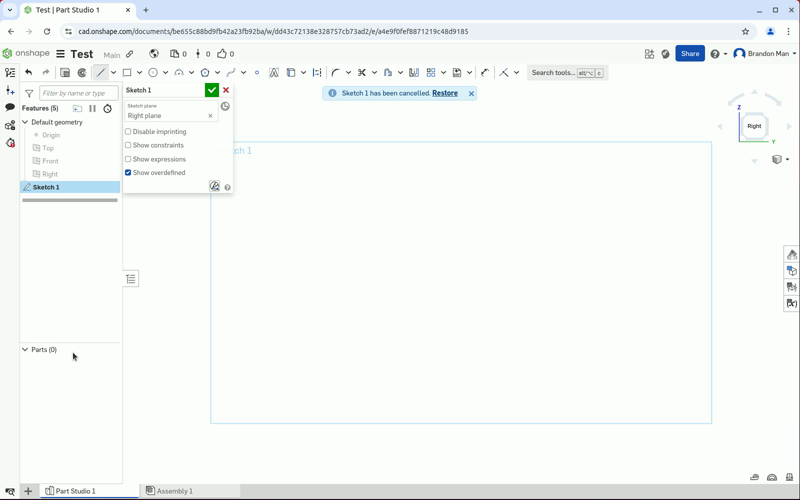
key_down(shift)
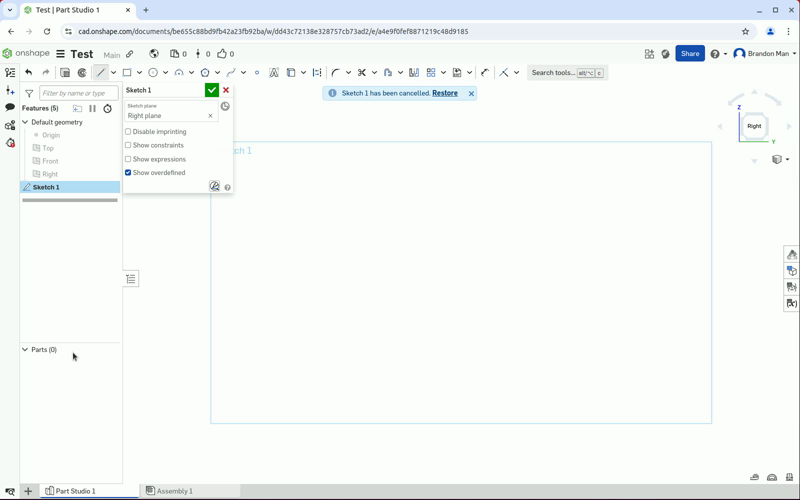
mouse_move(357, 226)
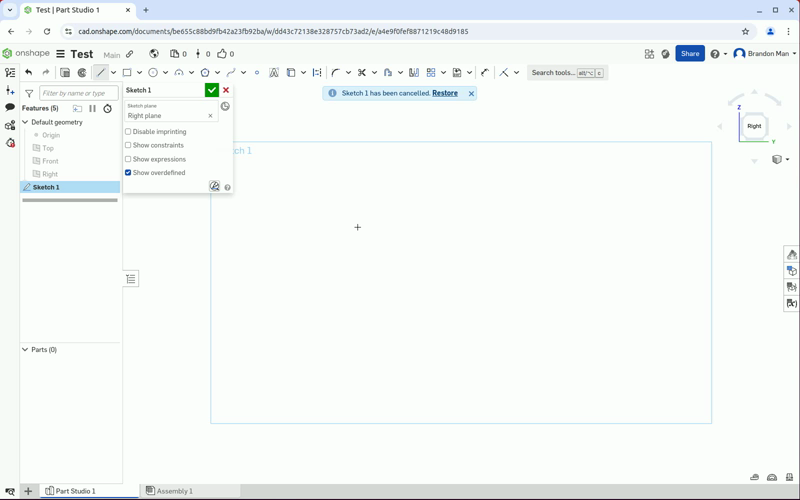
click(357, 226)
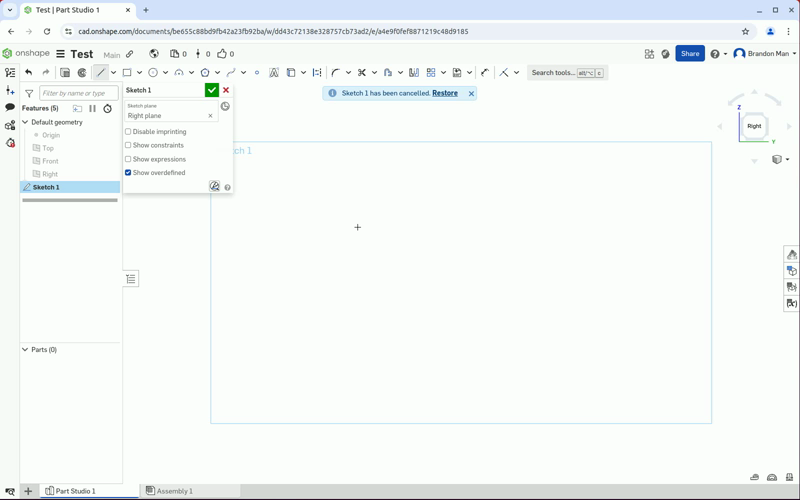
key_up(shift)
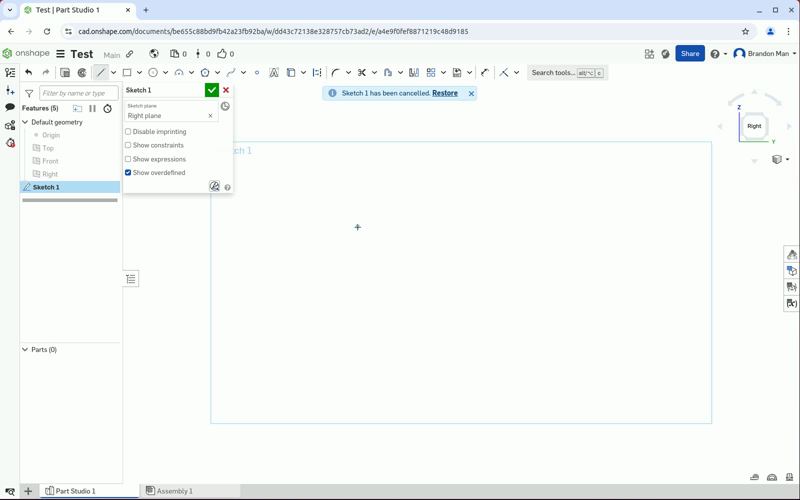
key_down(shift)
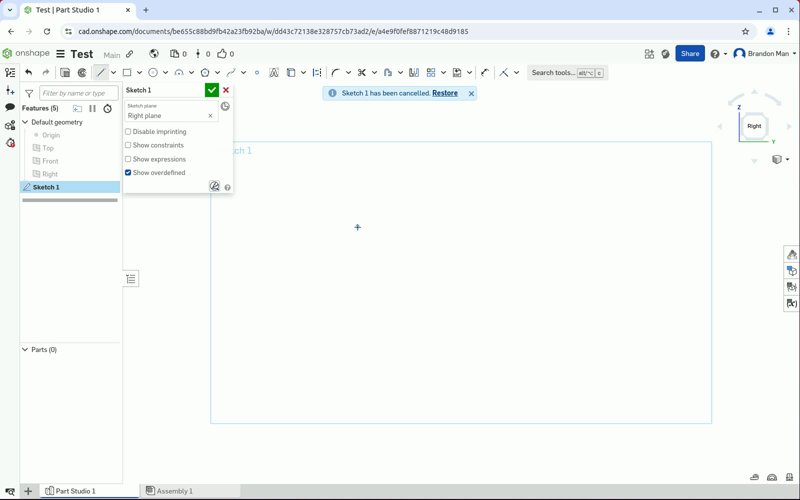
mouse_move(494, 226)
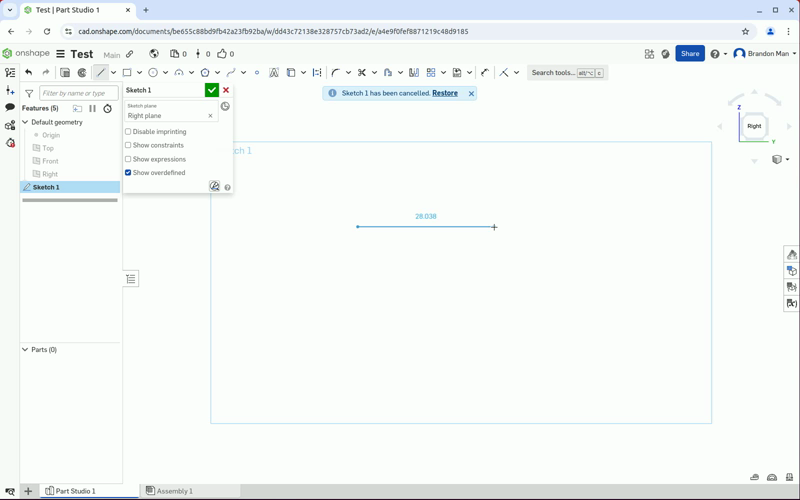
click(494, 226)
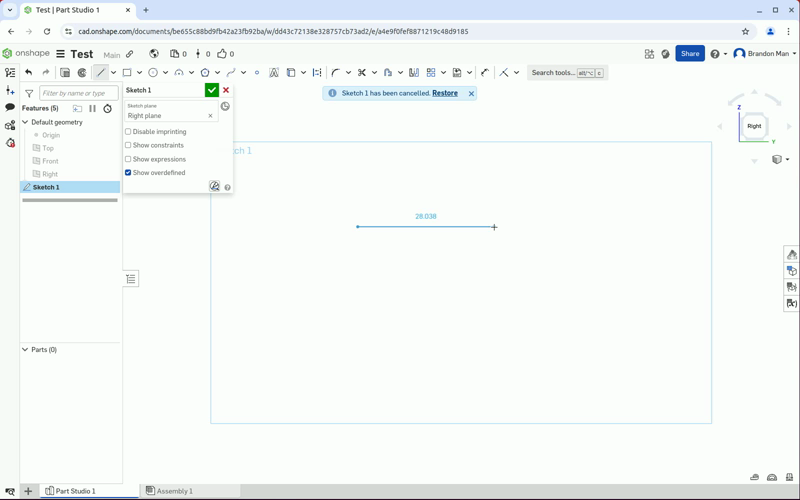
key_up(shift)
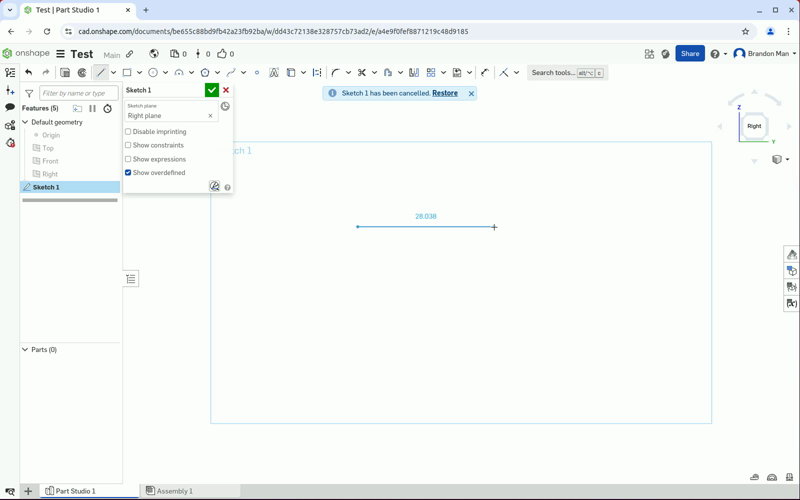
key_down(shift)
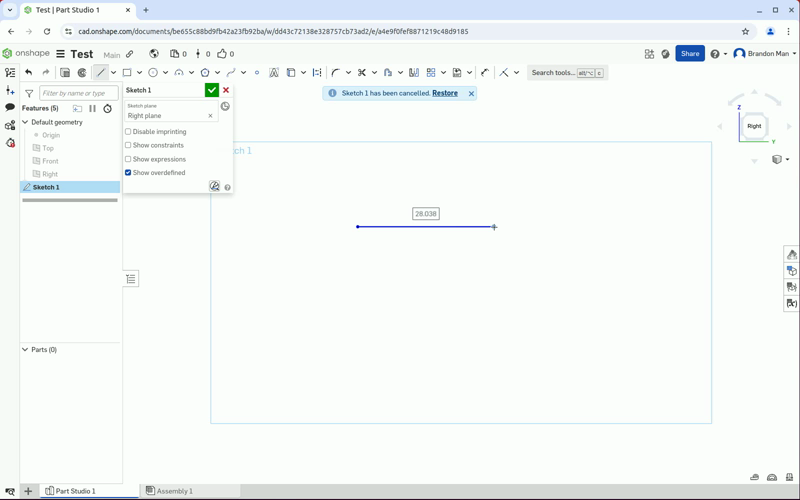
mouse_move(524, 226)
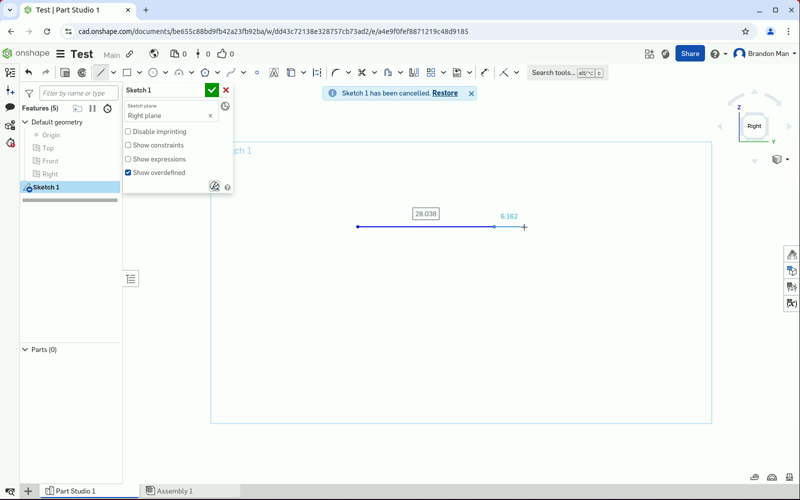
mouse_move(494, 170)
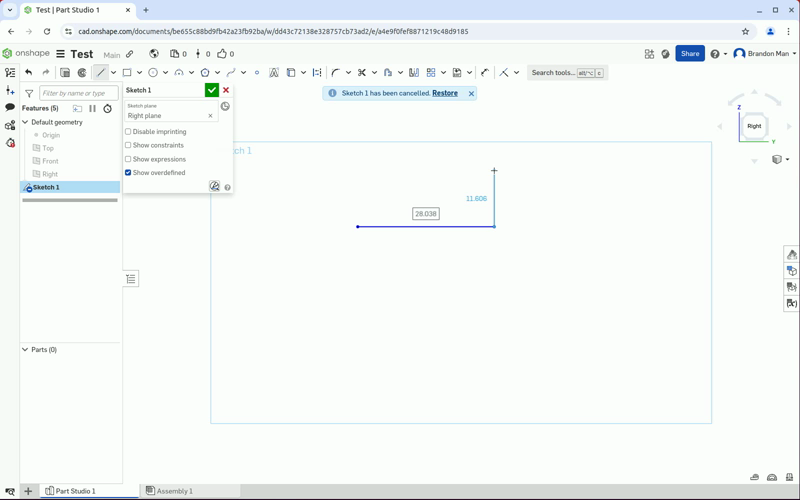
click(494, 170)
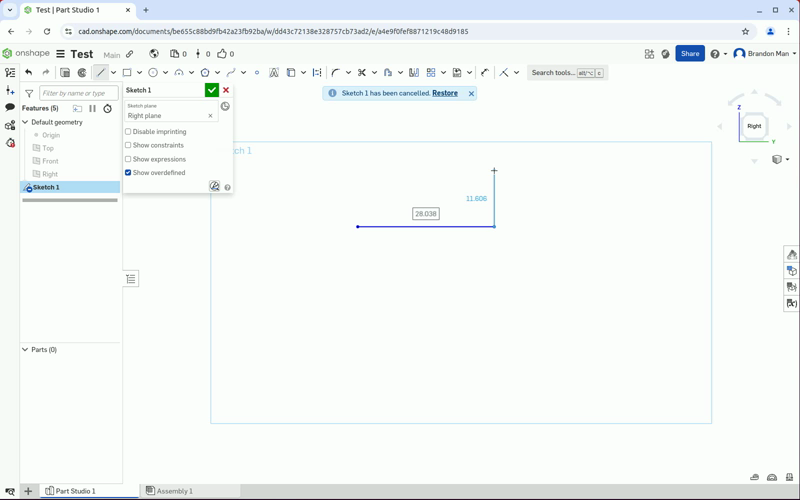
key_up(shift)
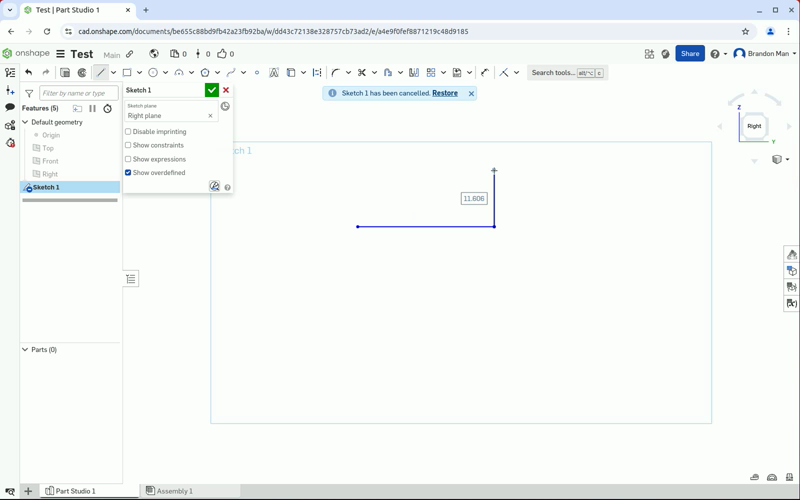
key_down(shift)
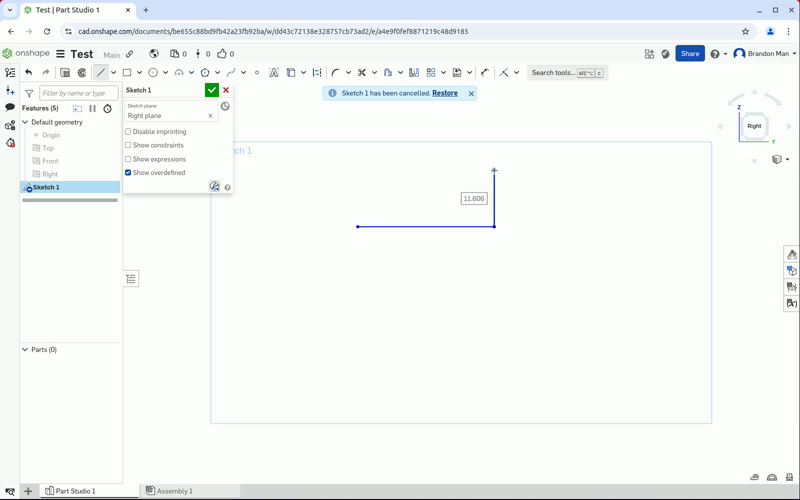
mouse_move(357, 170)
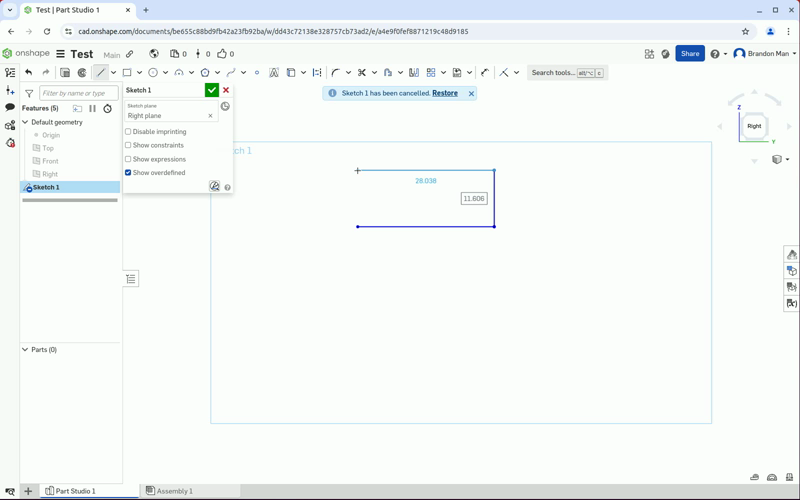
click(357, 170)
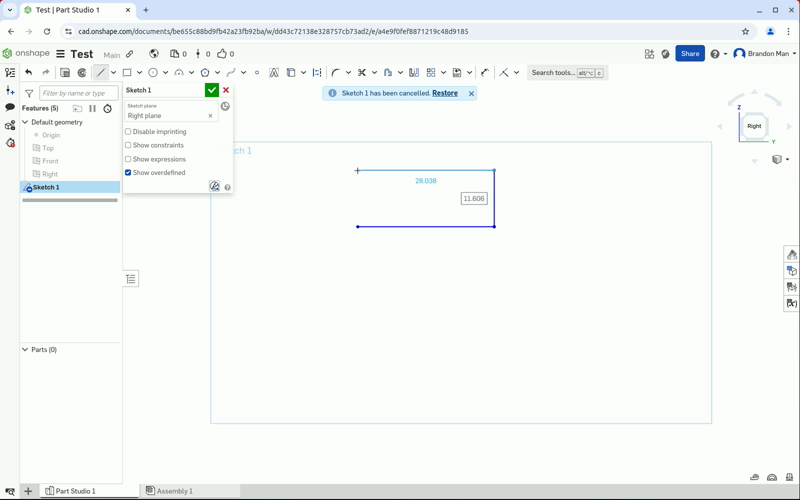
key_up(shift)
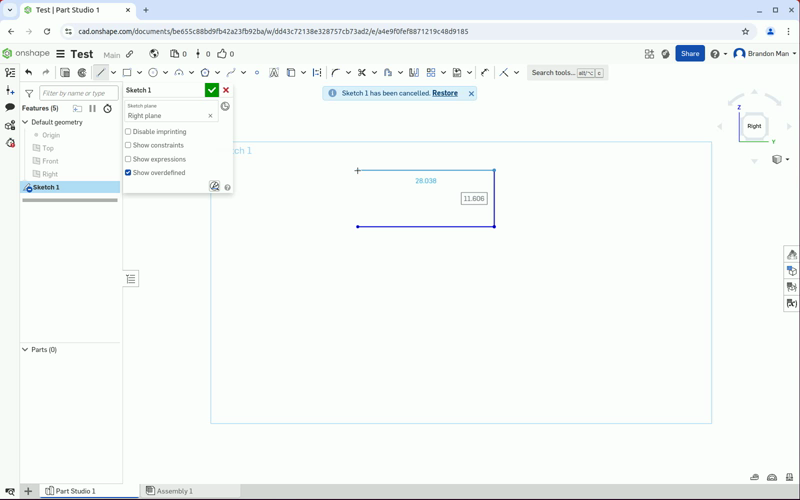
mouse_move(387, 170)
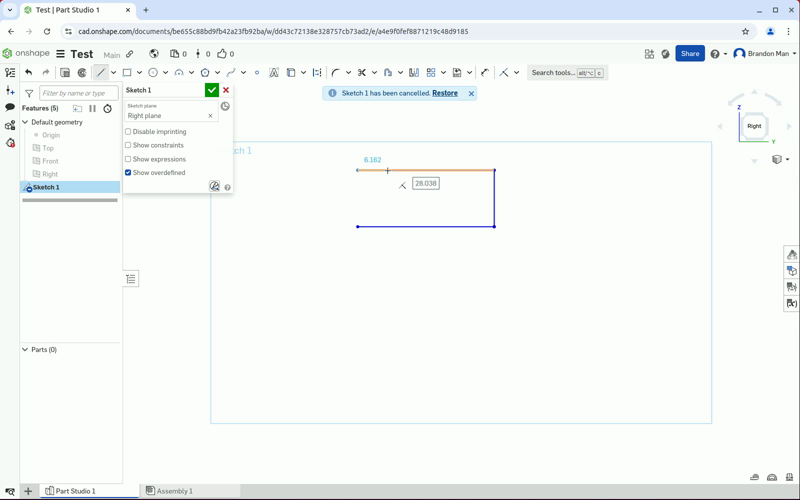
key_down(shift)
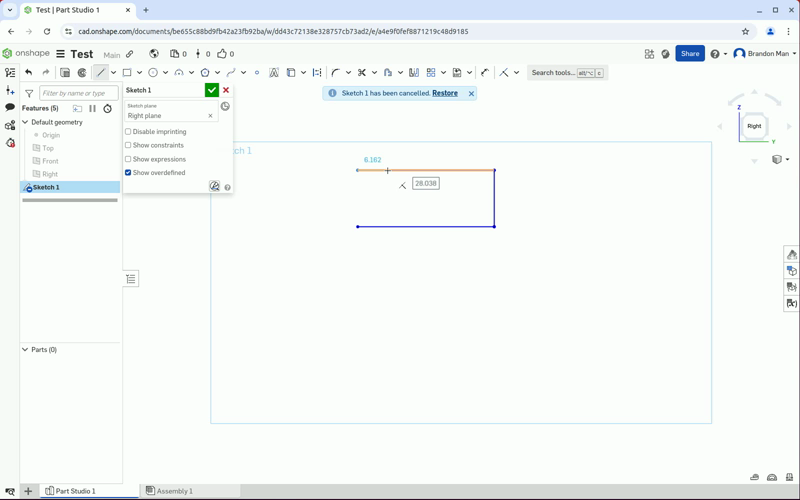
mouse_move(357, 226)
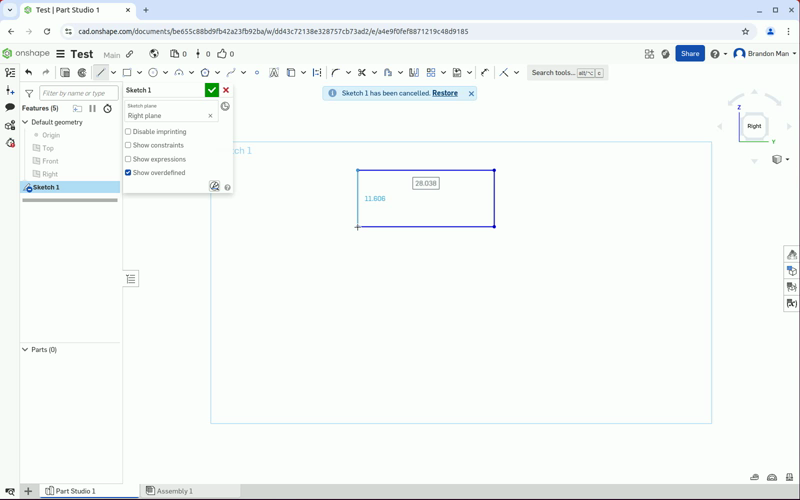
key_up(shift)
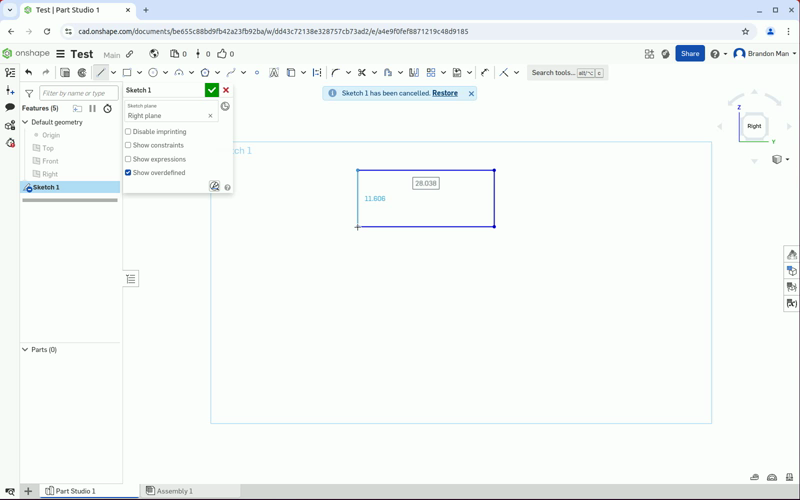
click(357, 226)
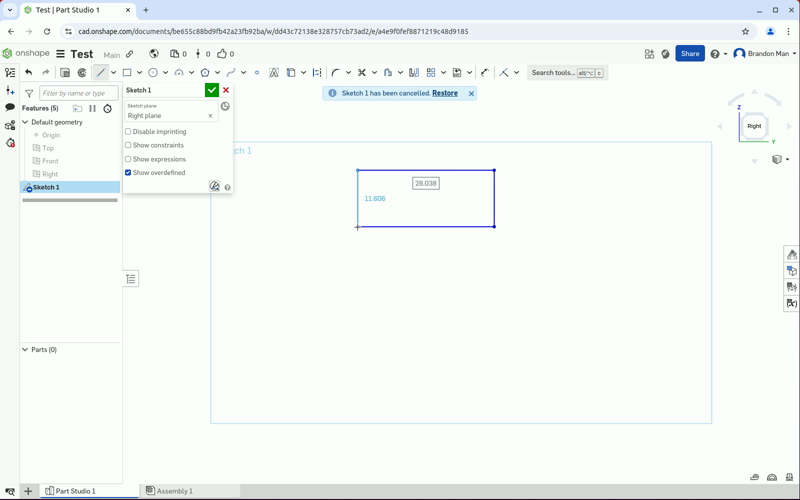
key(esc)
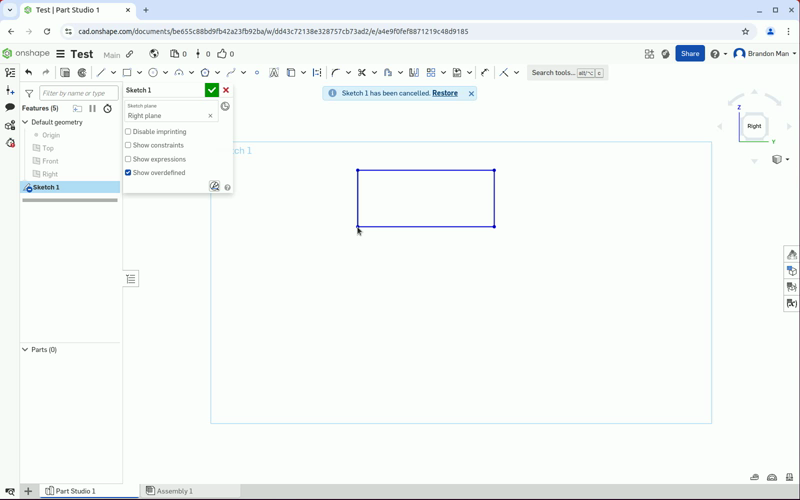
mouse_move(447, 175)
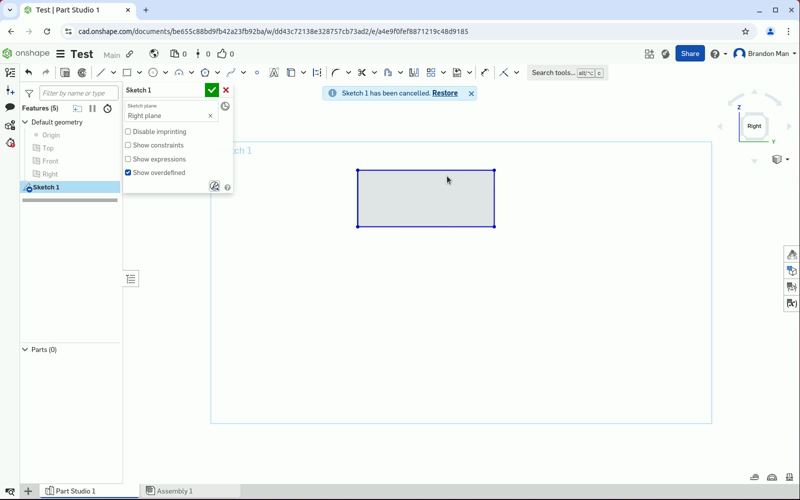
click(447, 175)
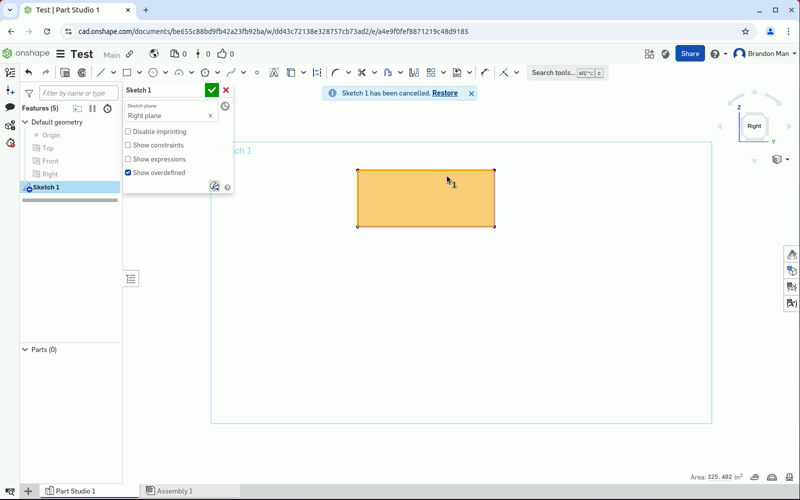
mouse_move(73, 352)
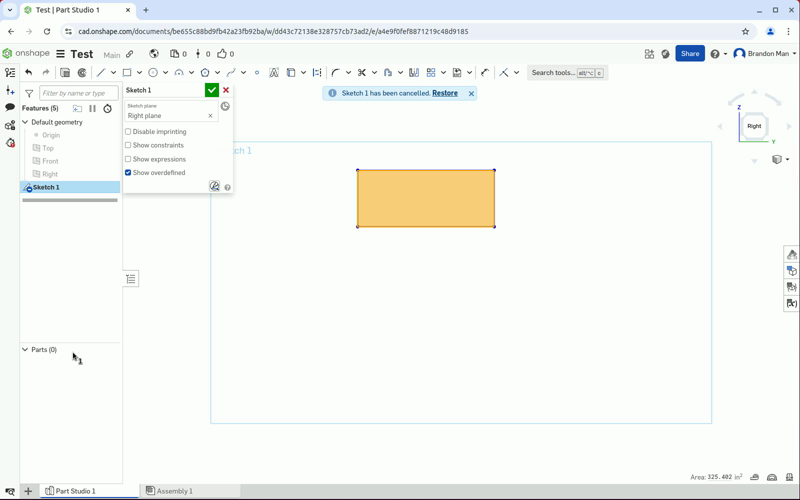
key(shift+y)
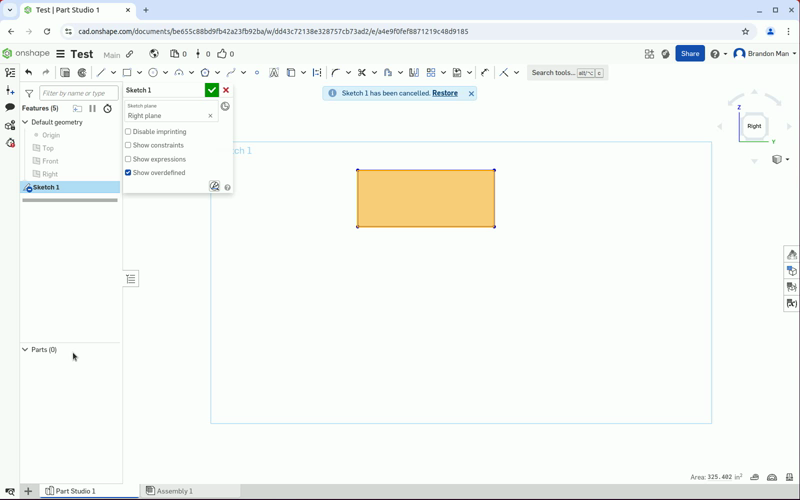
key(shift+e)
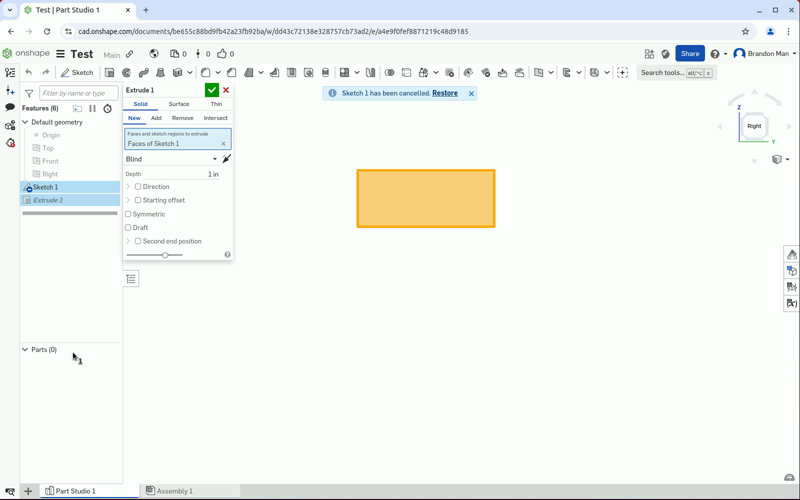
mouse_move(143, 106)
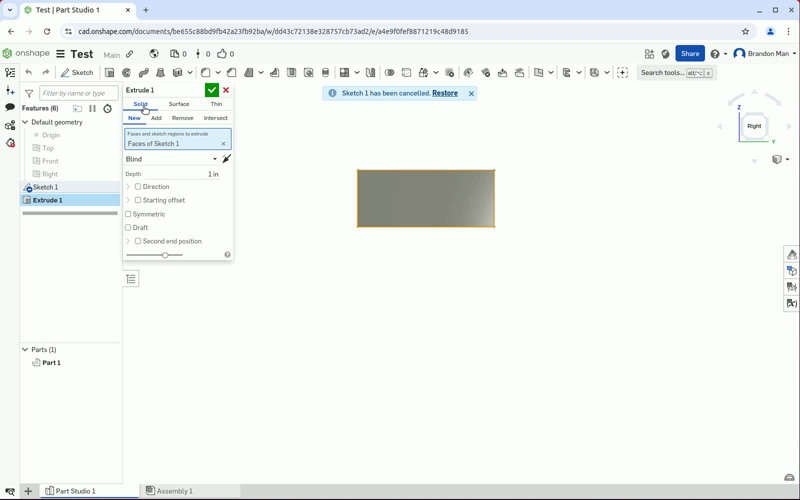
click(143, 106)
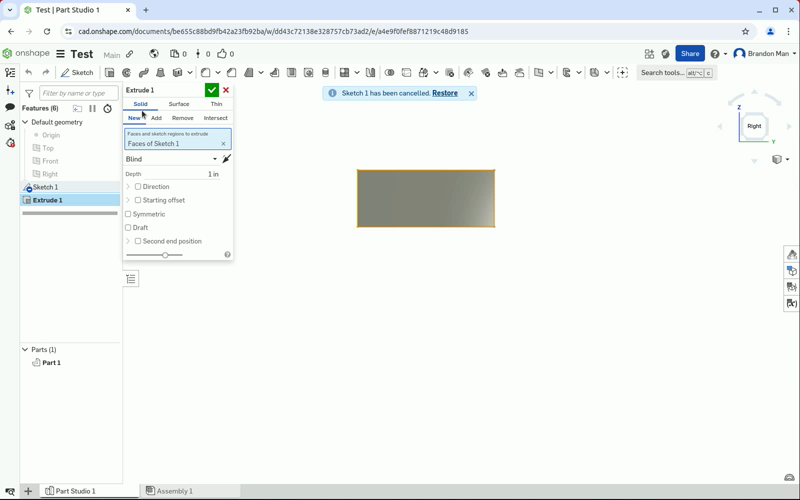
mouse_move(137, 120)
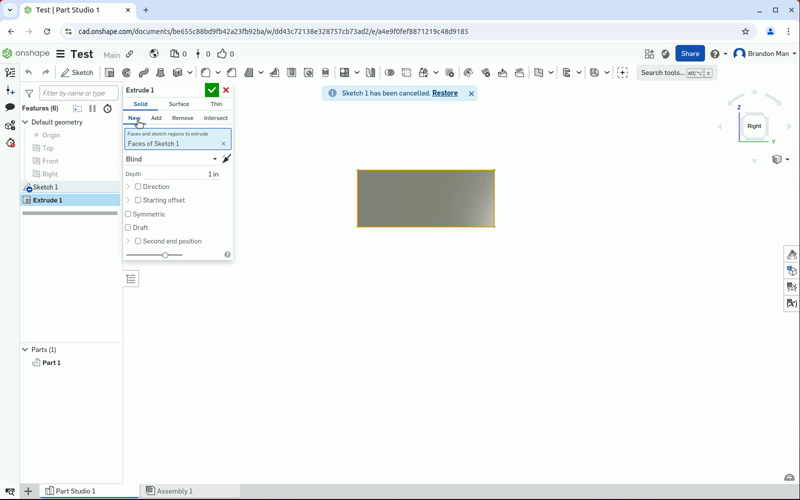
click(137, 120)
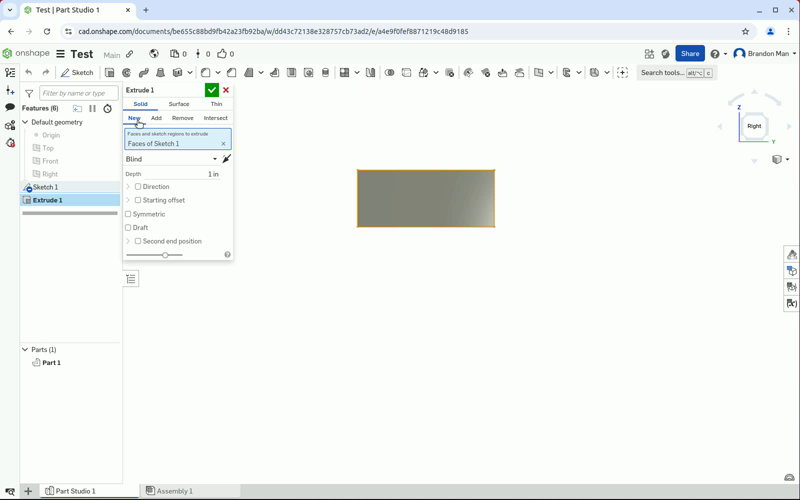
key(tab, 4)
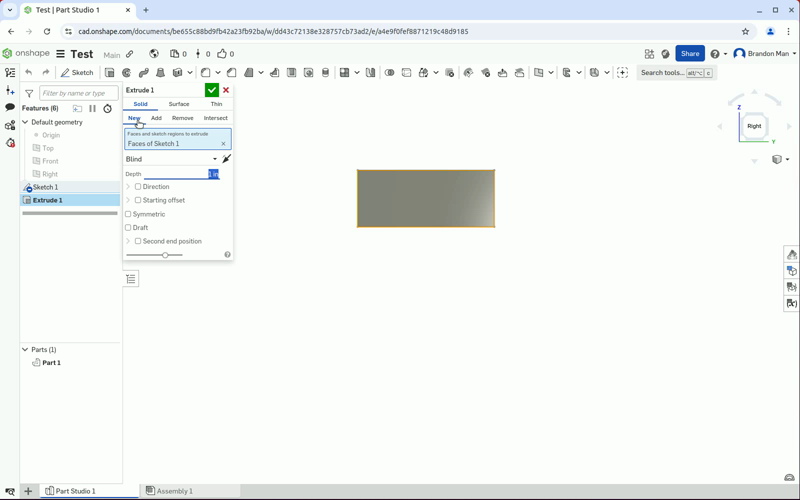
text(4.814)
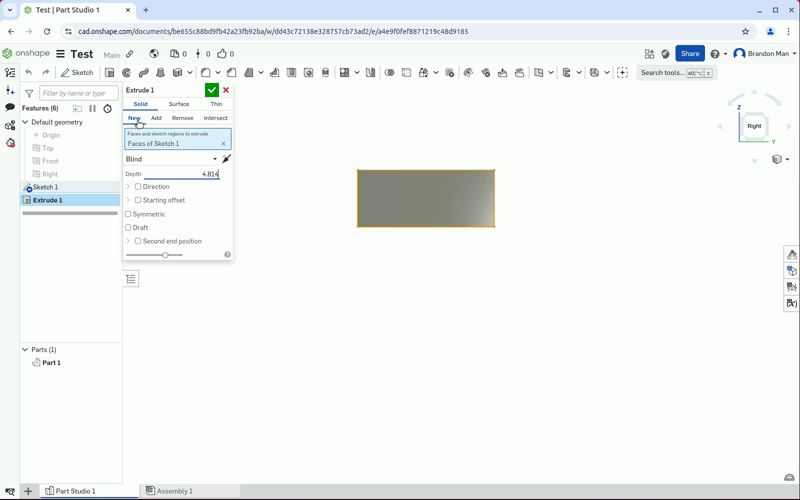
key(enter)
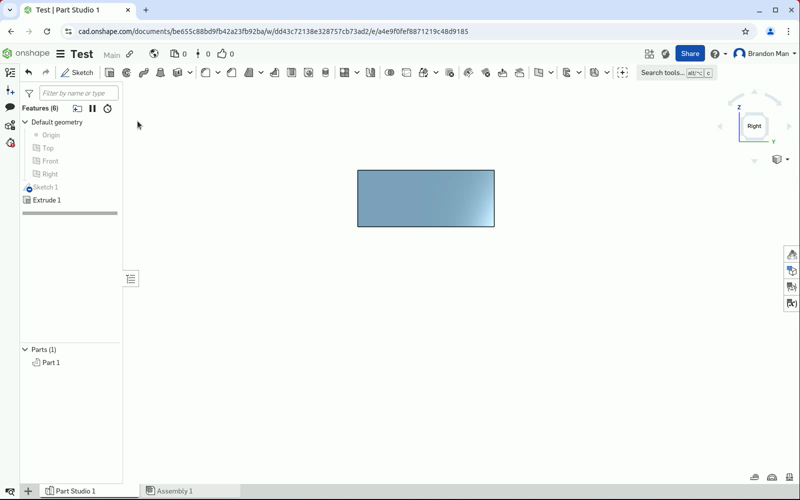
key(shift+h)
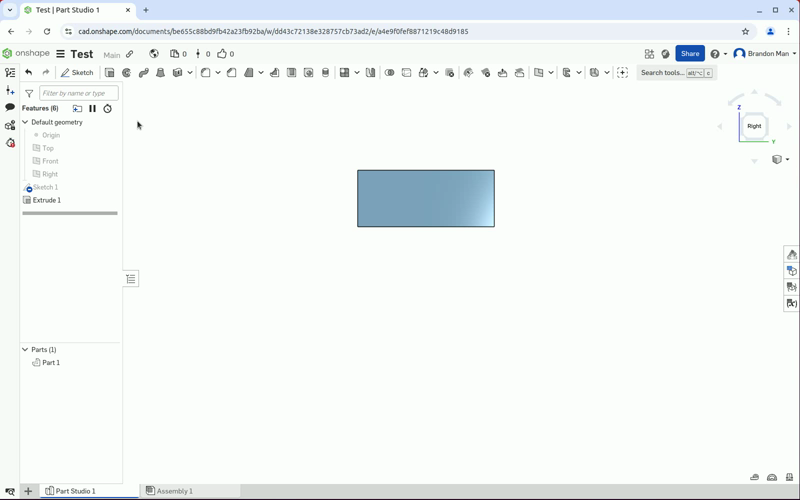
key(shift+h)
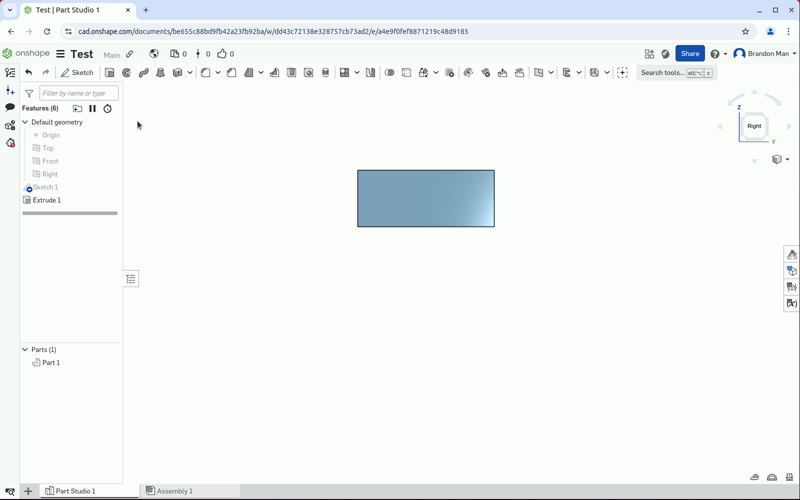
mouse_move(73, 189)
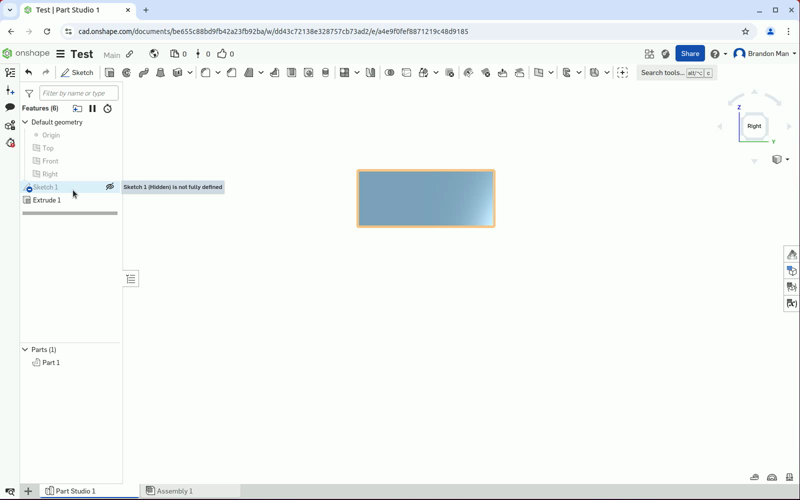
click(73, 189)
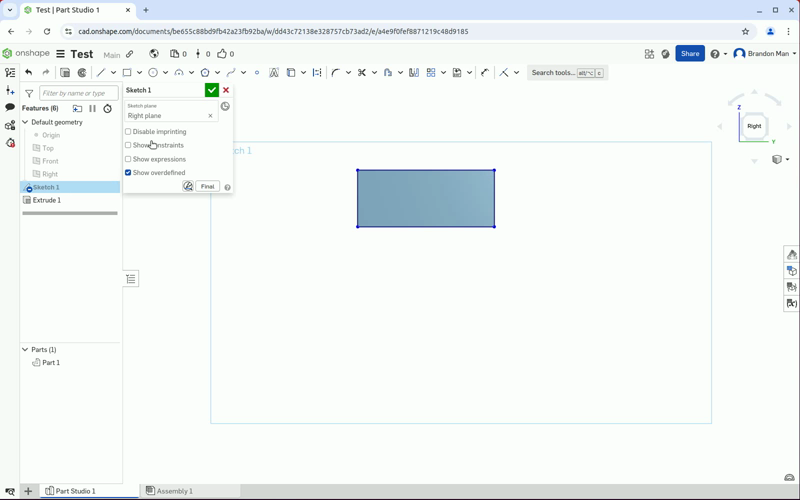
mouse_move(229, 92)
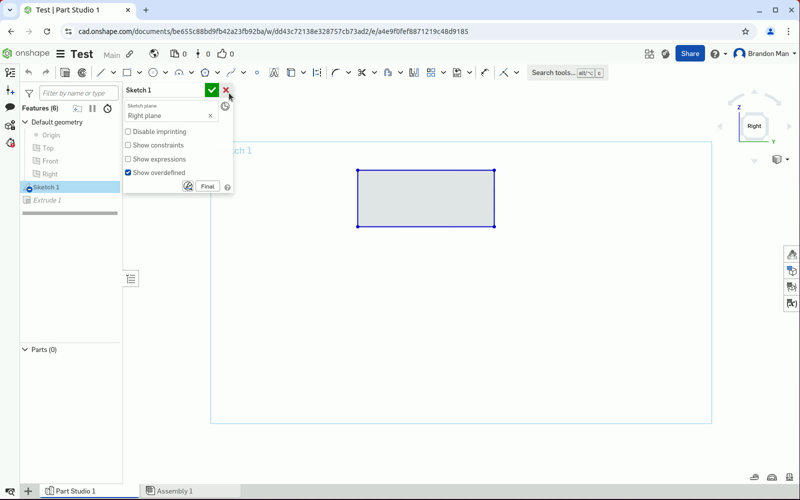
click(229, 92)
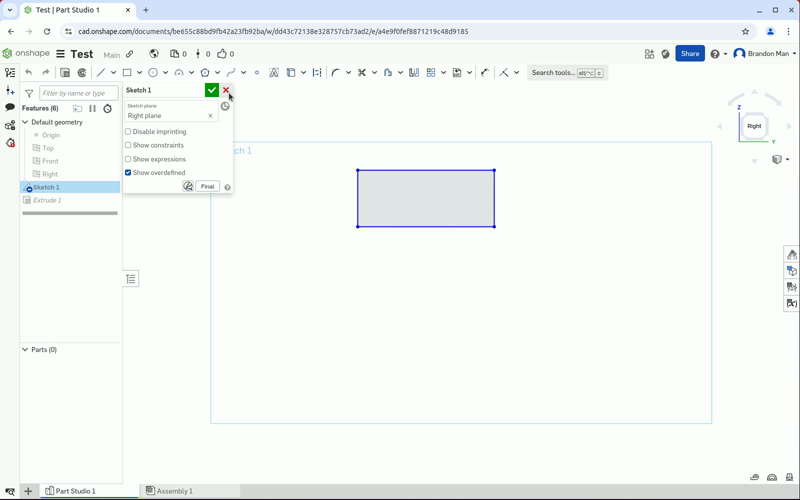
key(shift+s)
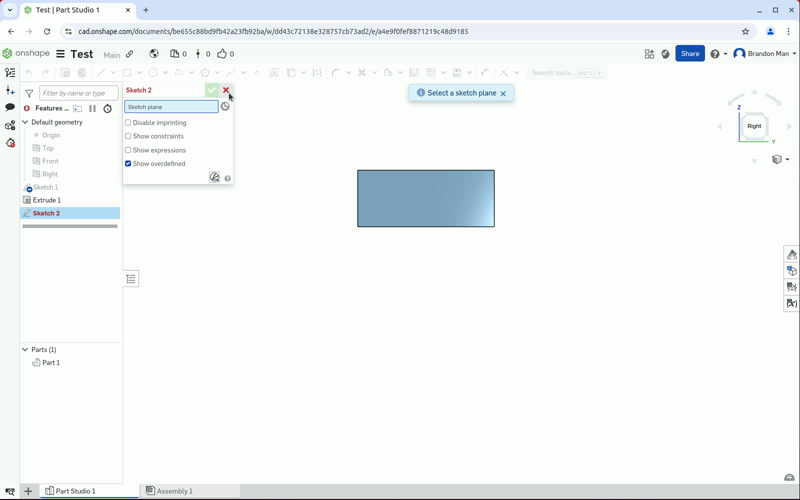
mouse_move(73, 176)
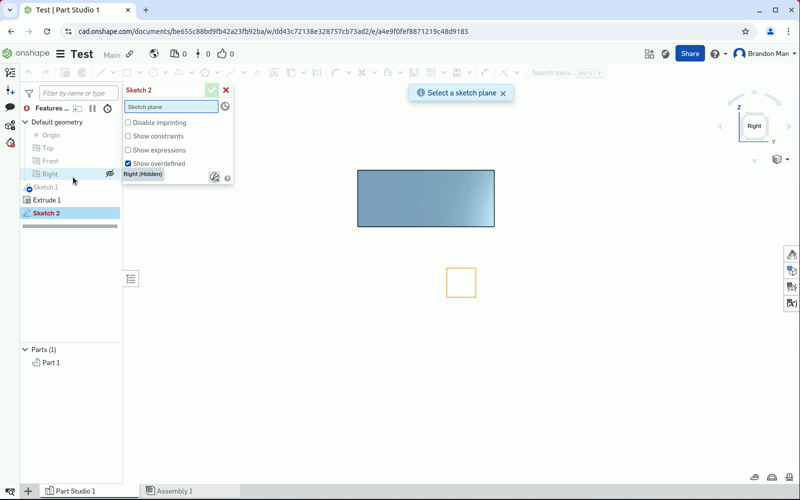
click(73, 176)
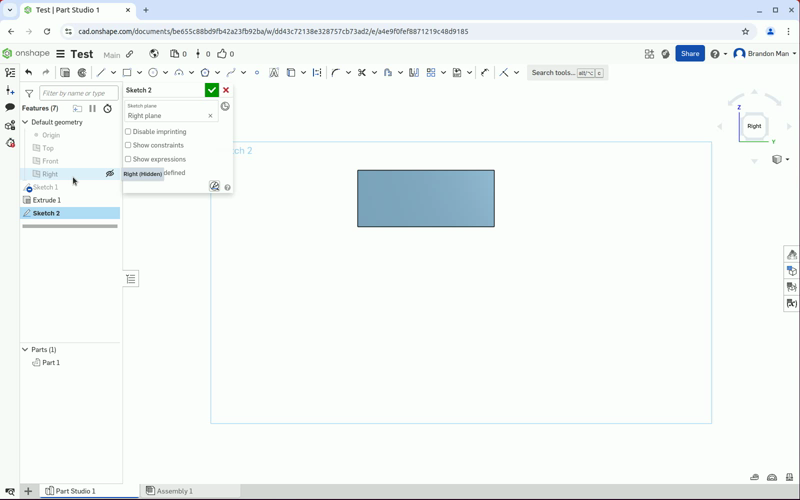
mouse_move(73, 352)
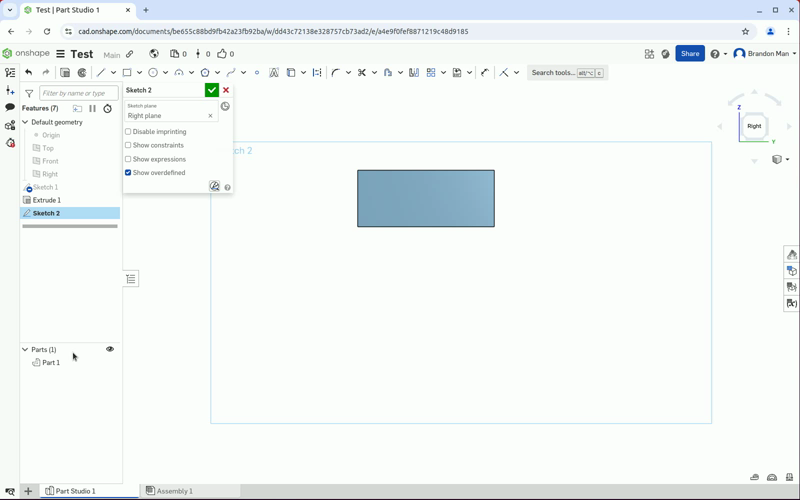
key(y)
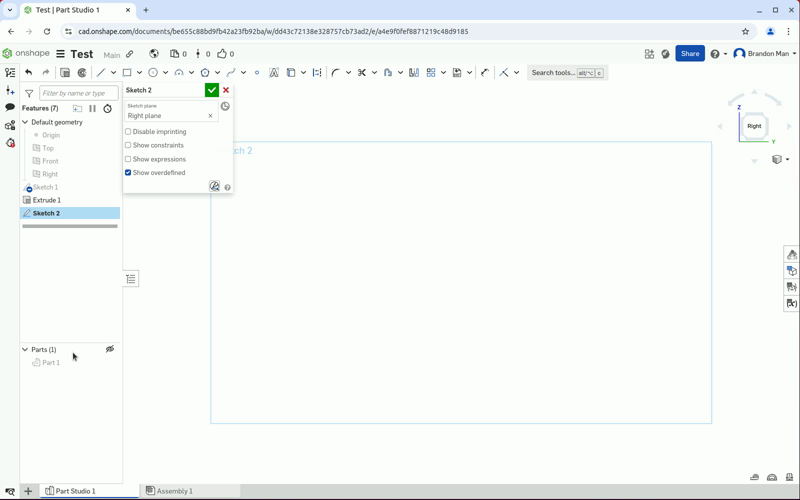
key(a)
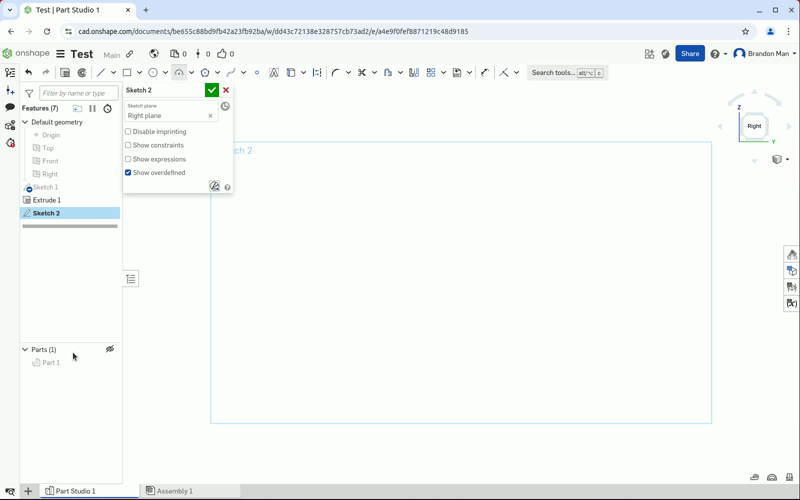
key_down(shift)
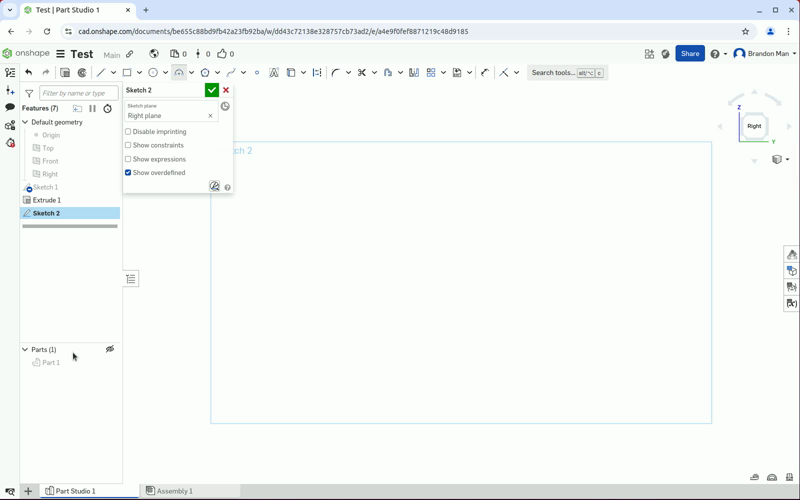
mouse_move(494, 226)
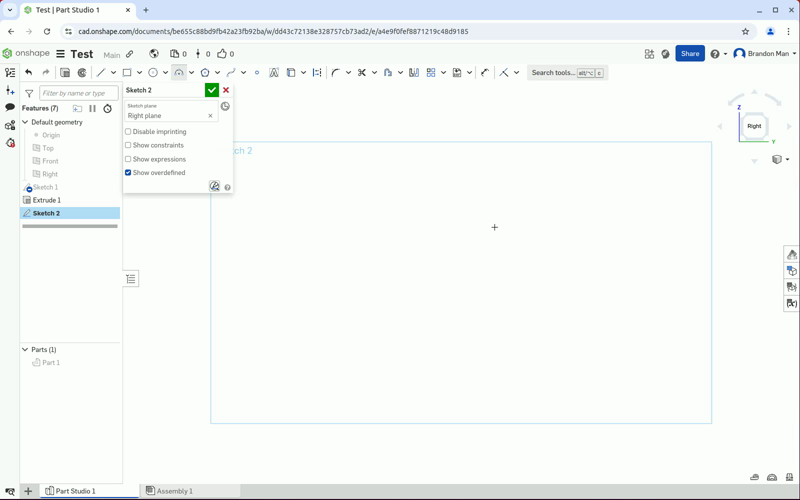
click(494, 226)
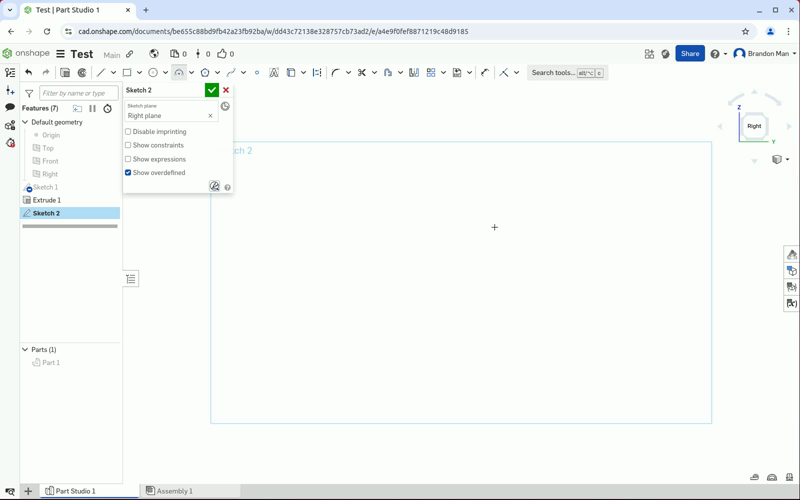
key_up(shift)
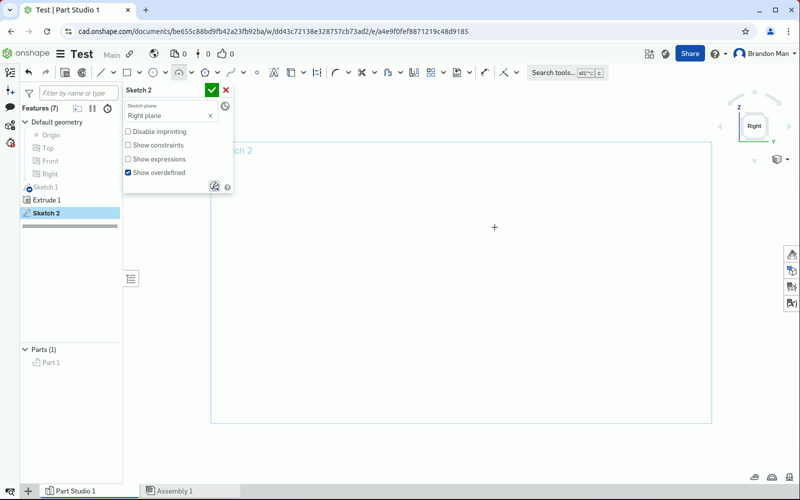
key_down(shift)
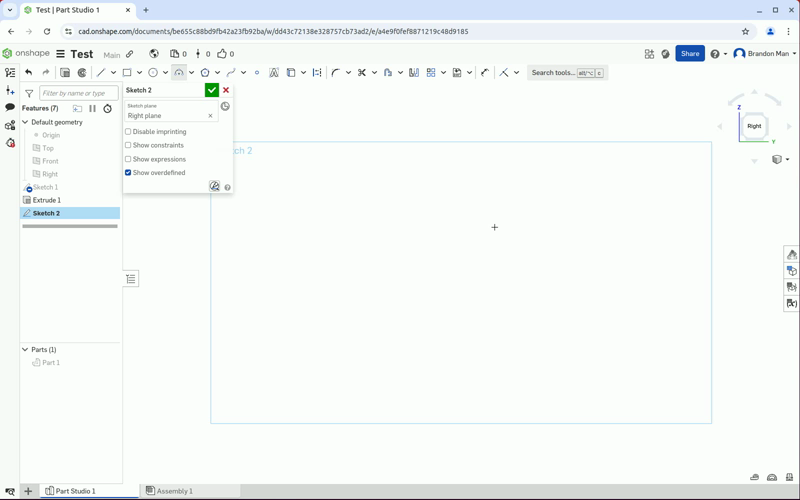
mouse_move(494, 169)
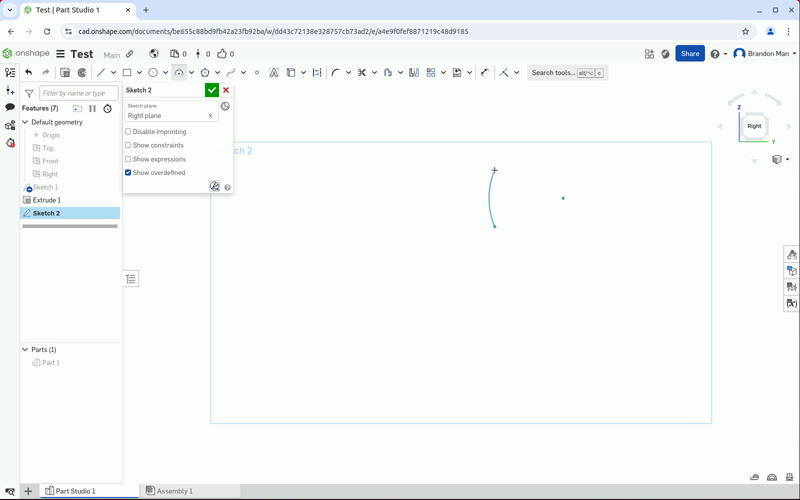
click(494, 169)
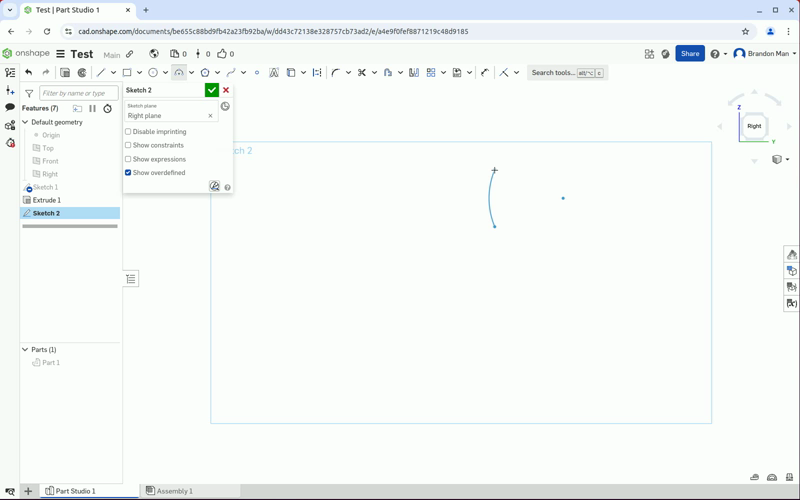
mouse_move(523, 198)
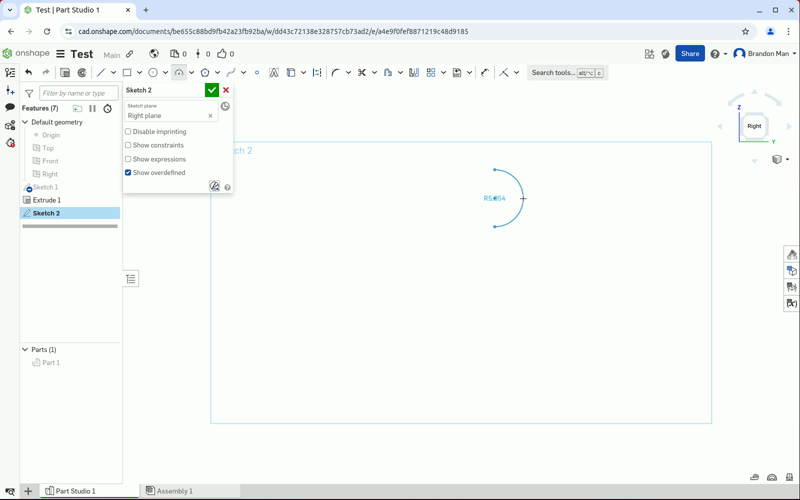
click(523, 198)
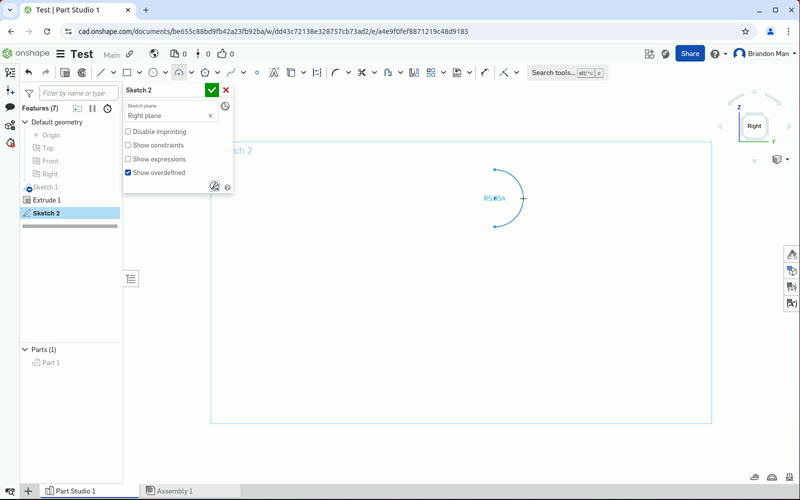
key_up(shift)
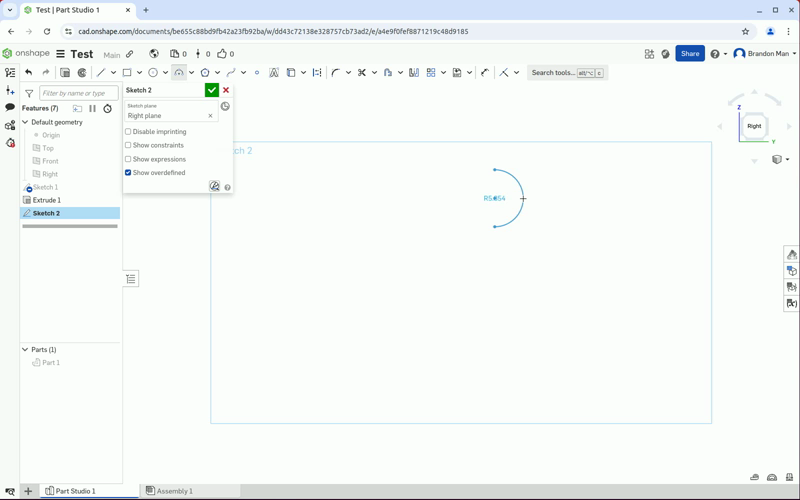
key(esc)
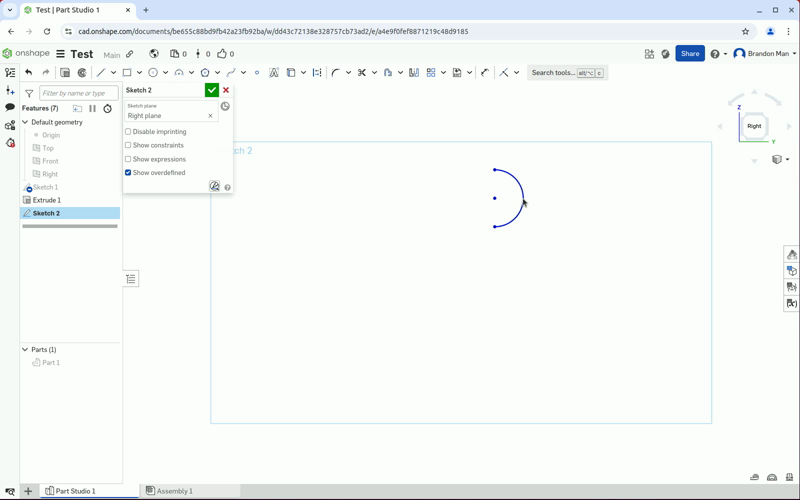
key(l)
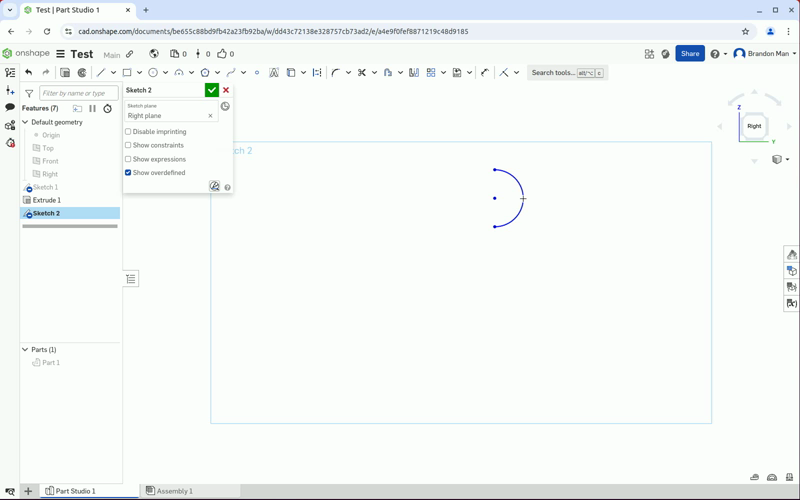
mouse_move(494, 169)
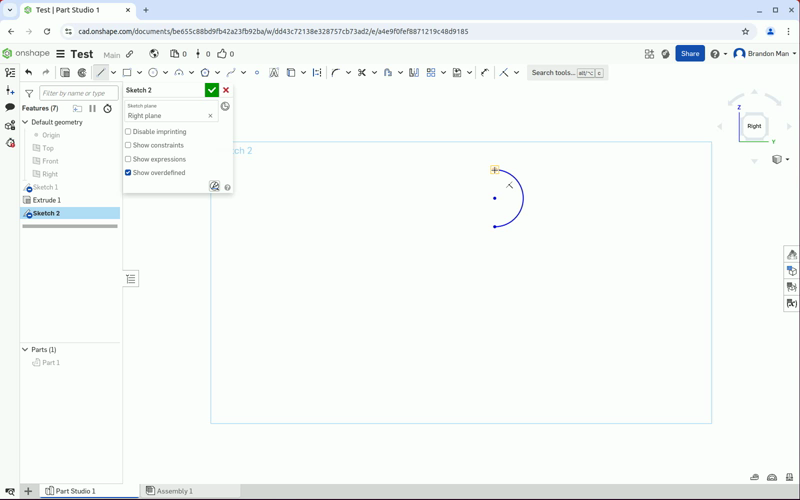
click(494, 169)
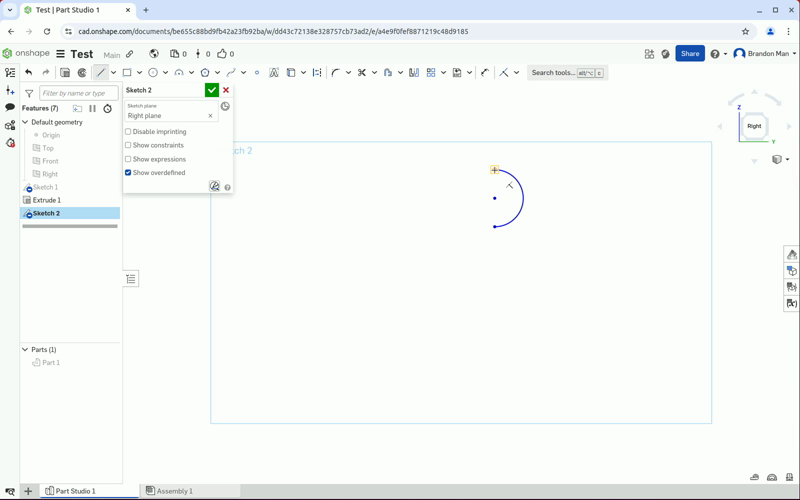
mouse_move(524, 169)
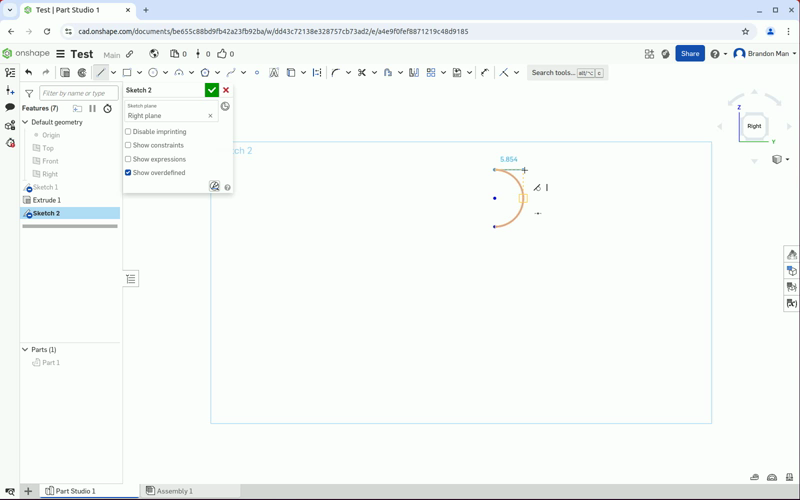
key_down(shift)
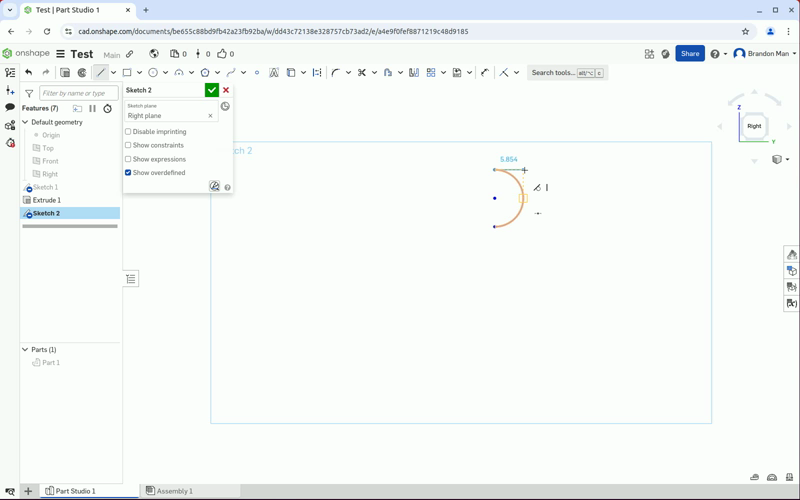
mouse_move(494, 226)
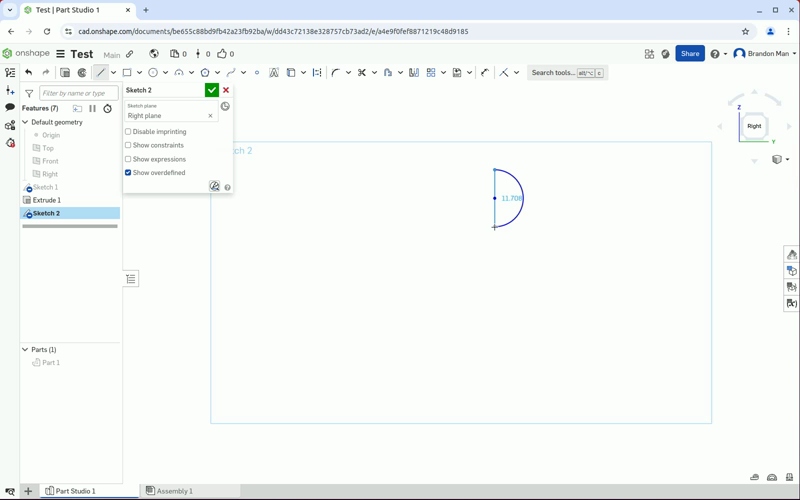
key_up(shift)
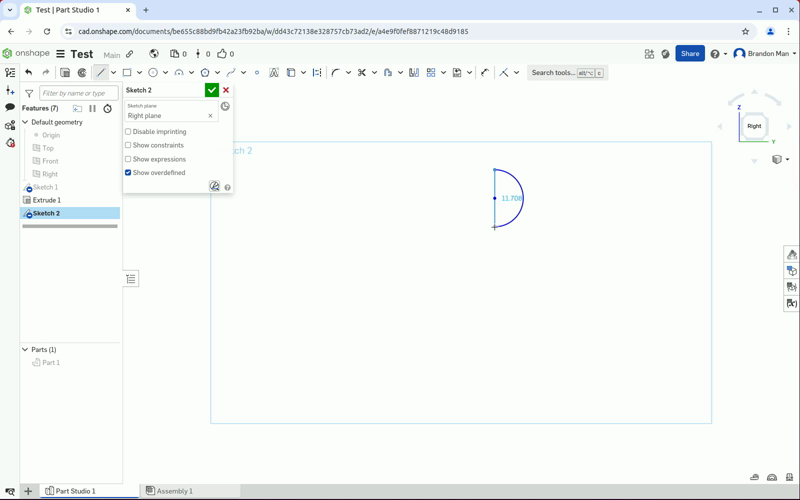
click(494, 226)
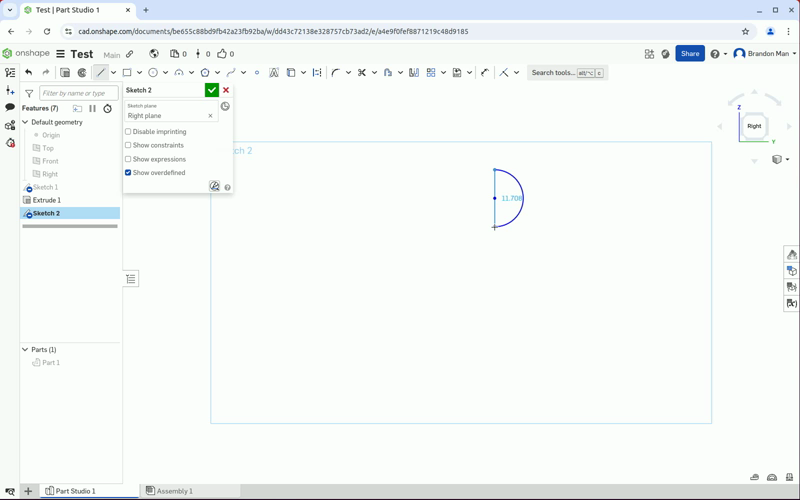
key(esc)
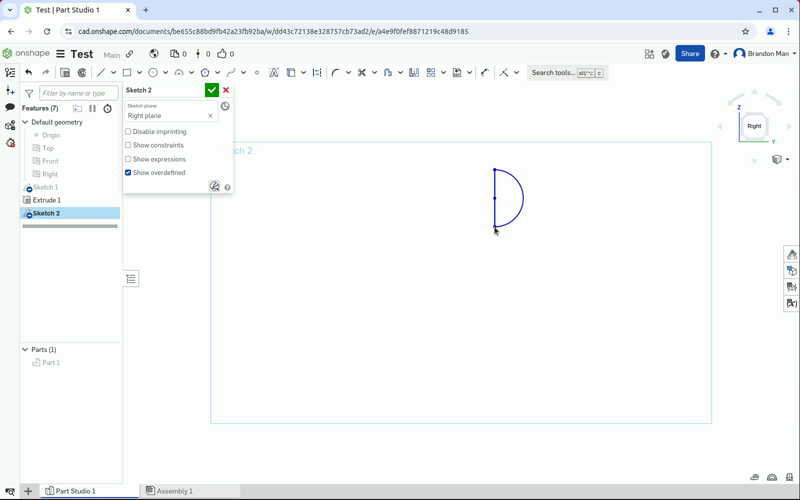
mouse_move(508, 183)
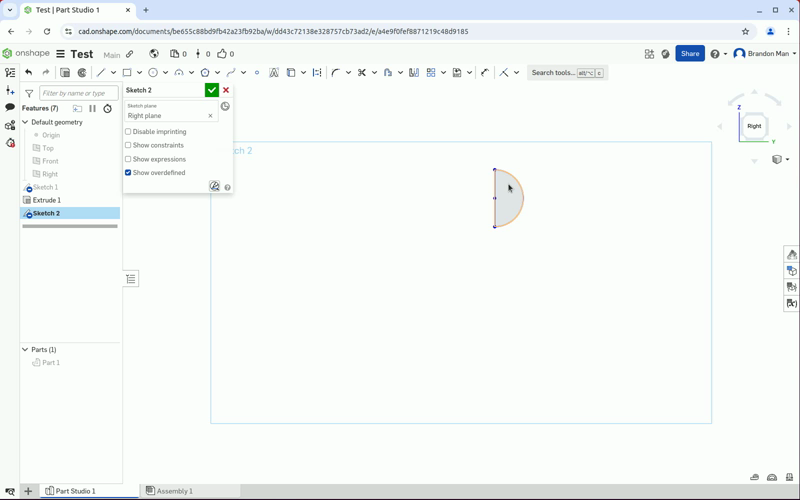
scroll(6)
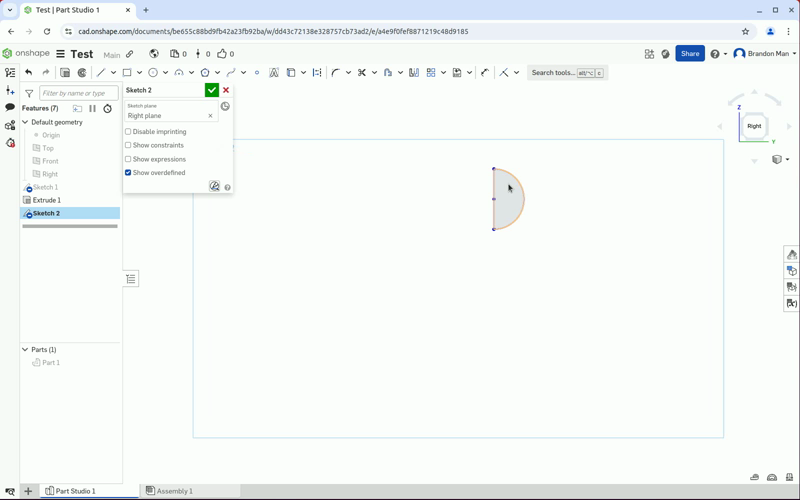
scroll(6)
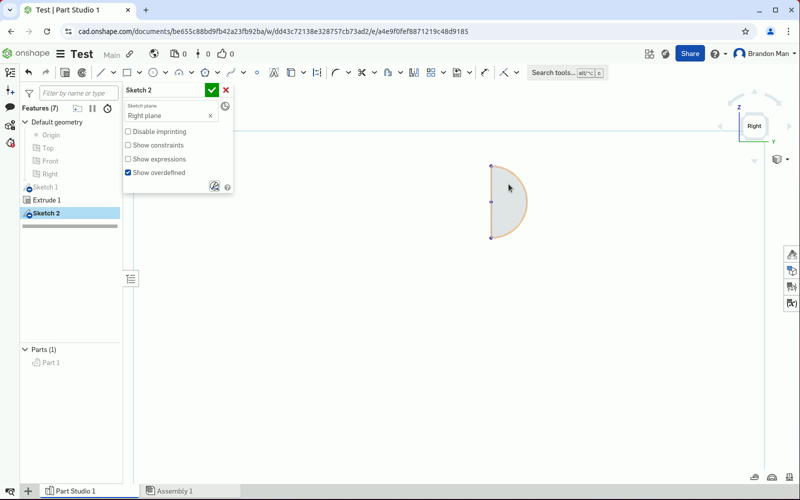
scroll(6)
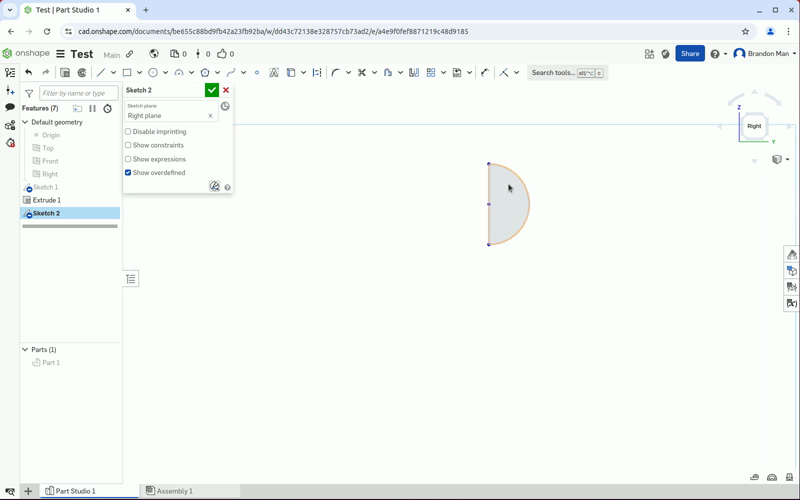
scroll(6)
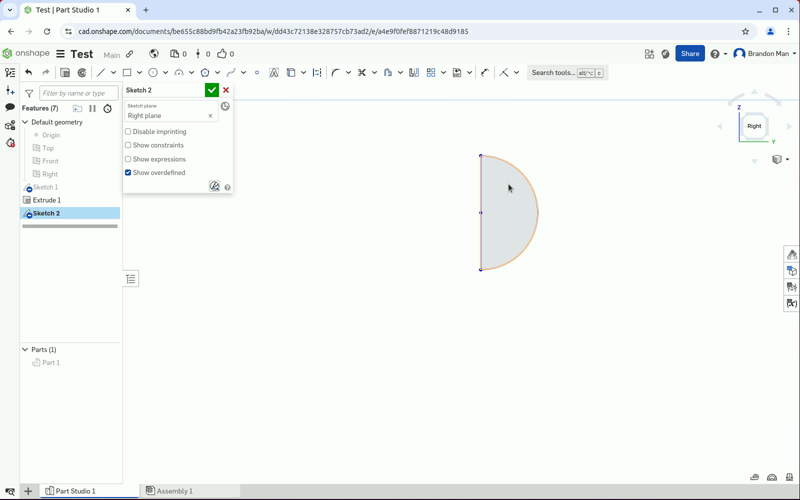
scroll(6)
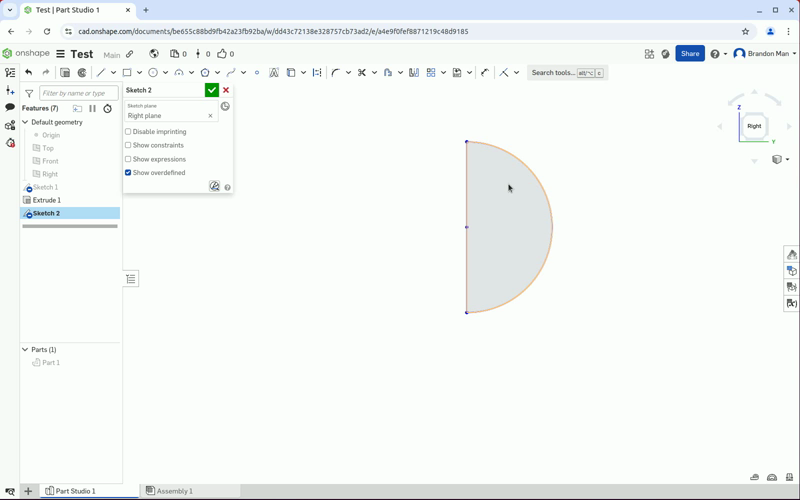
scroll(6)
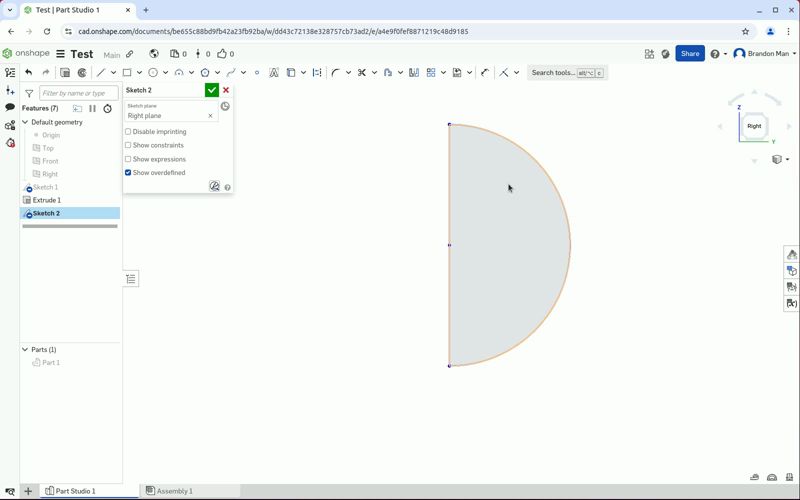
scroll(6)
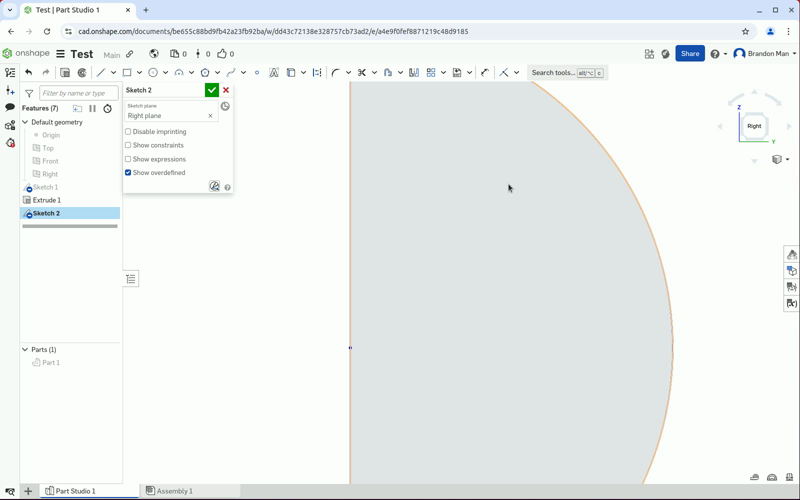
click(508, 183)
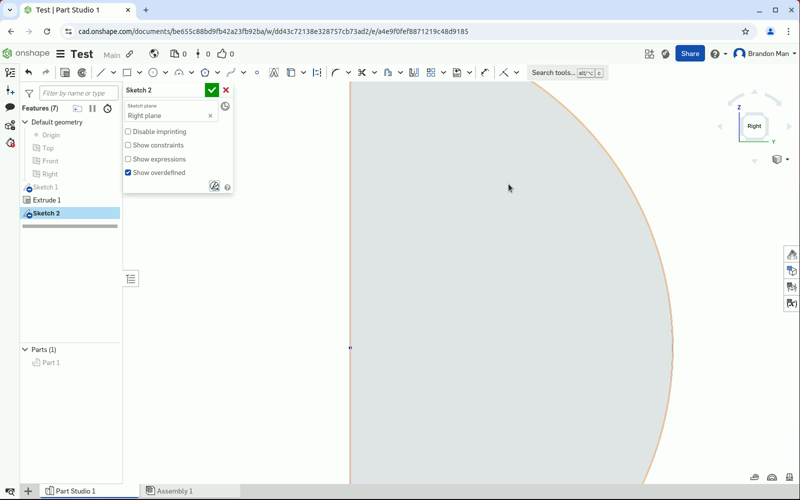
scroll(-6)
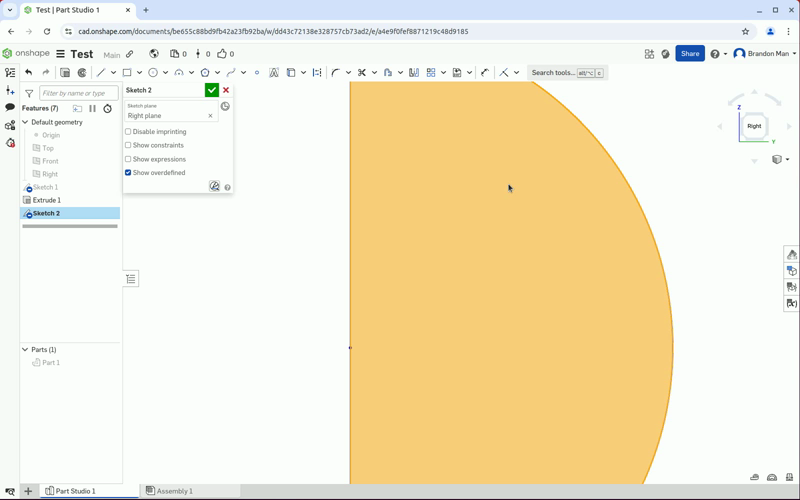
scroll(-6)
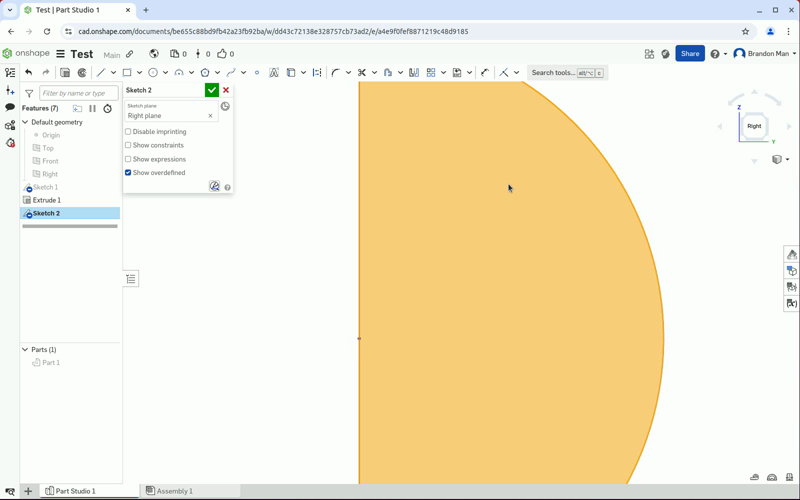
scroll(-6)
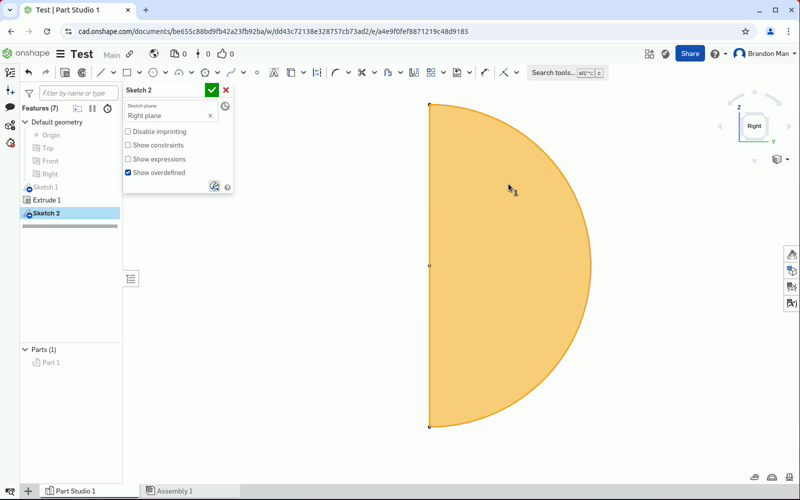
scroll(-6)
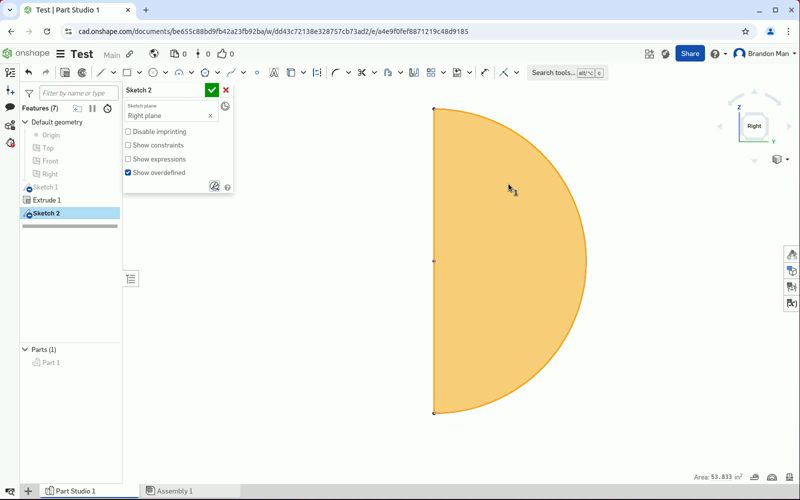
scroll(-6)
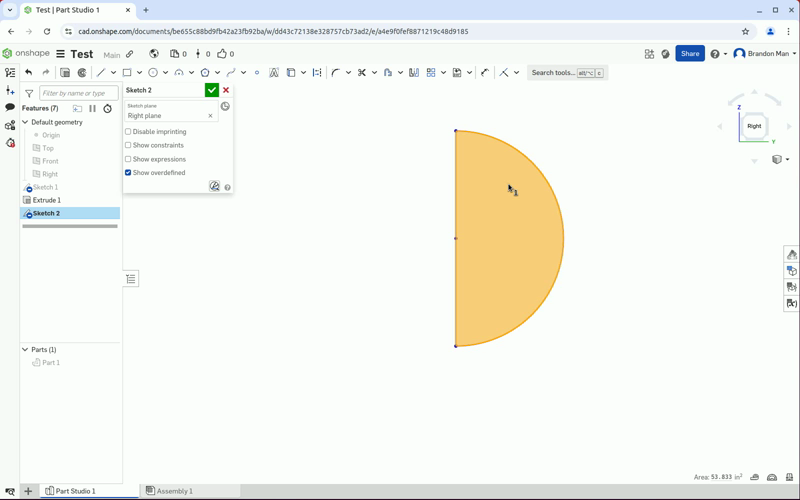
scroll(-6)
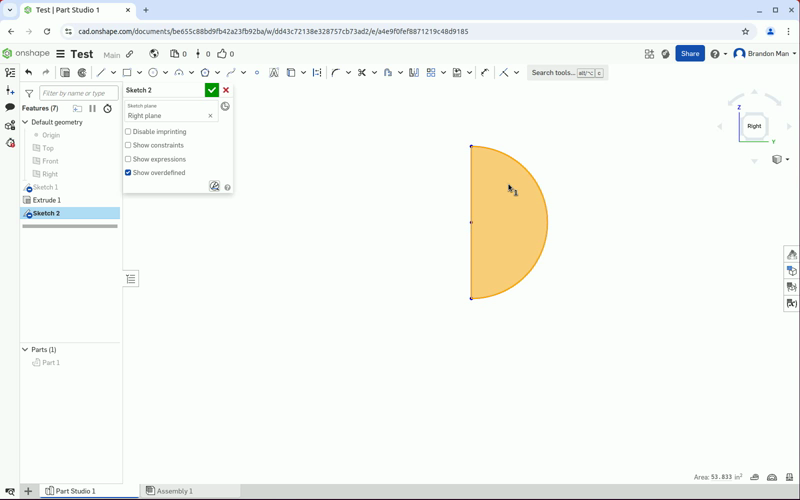
scroll(-6)
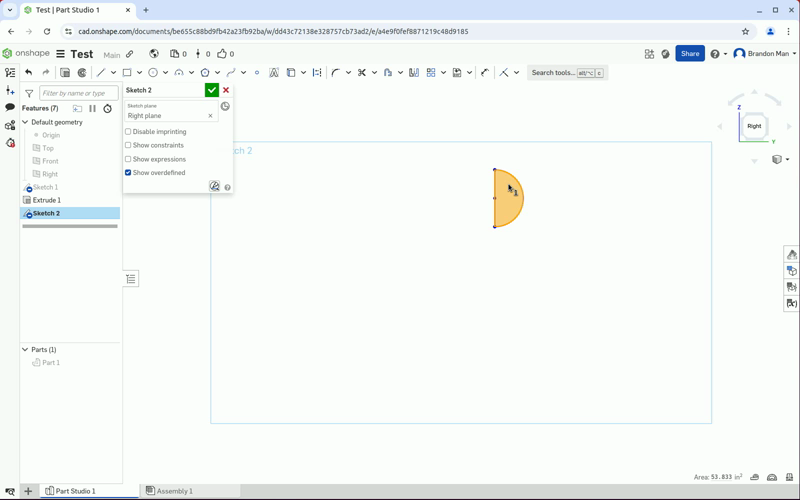
mouse_move(73, 352)
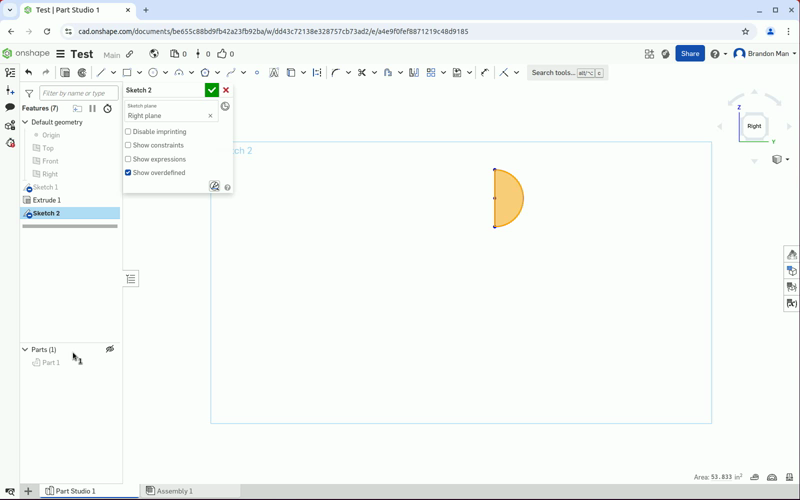
key(shift+y)
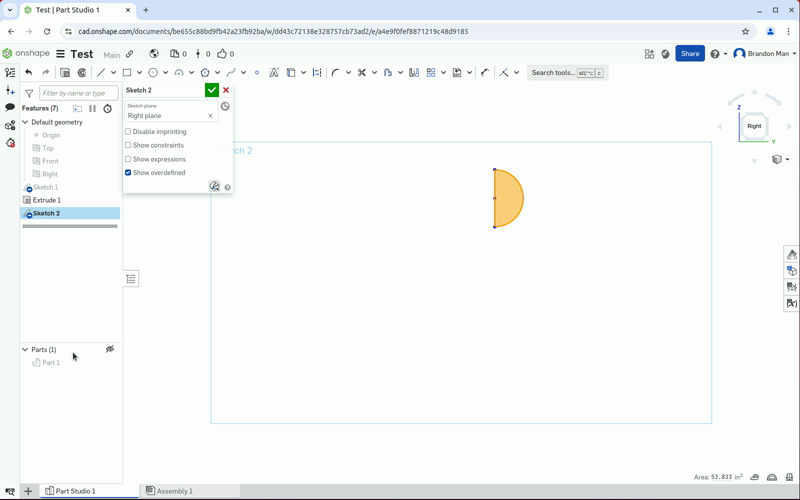
key(shift+e)
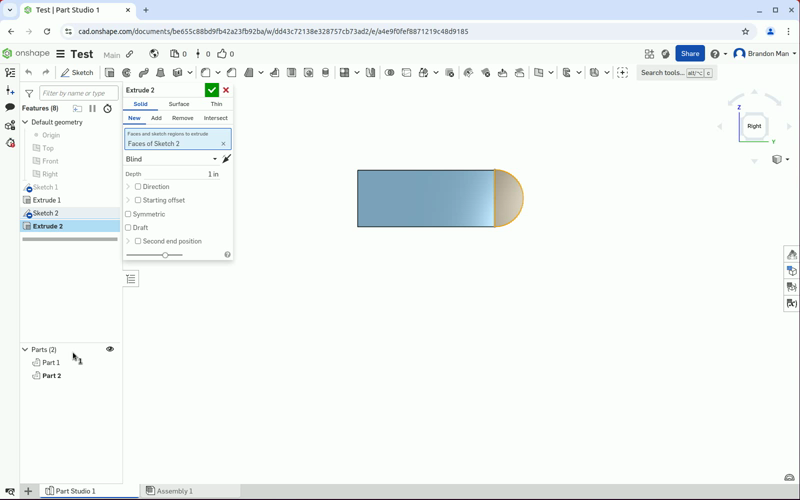
mouse_move(143, 106)
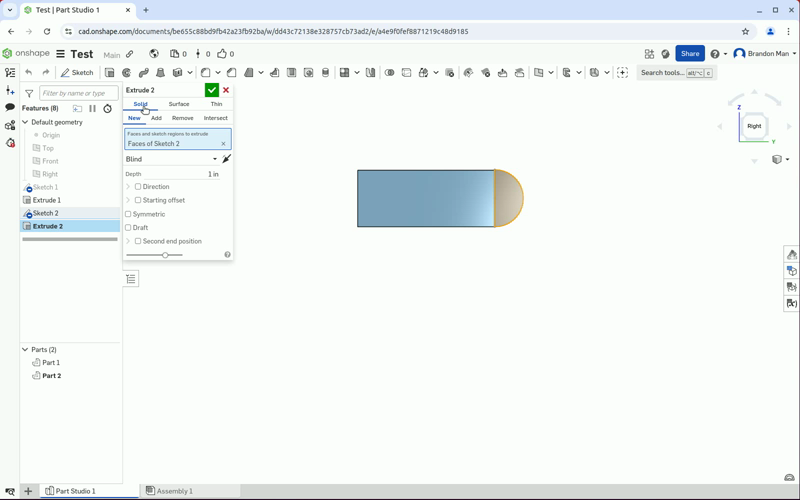
click(143, 106)
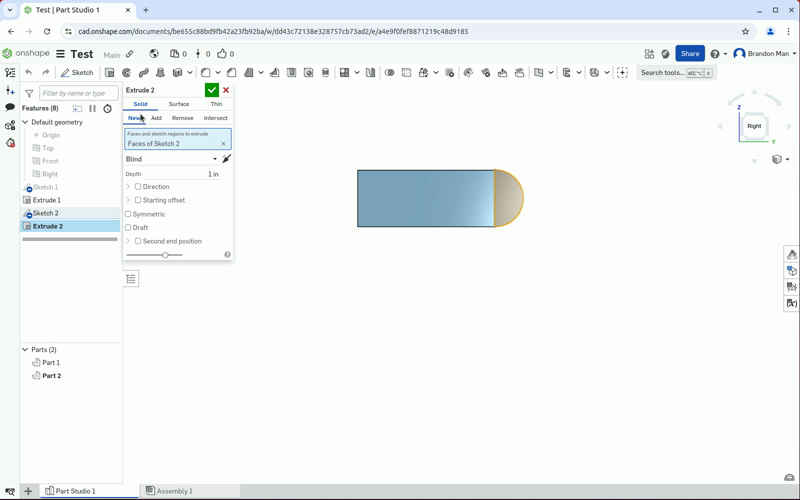
mouse_move(137, 120)
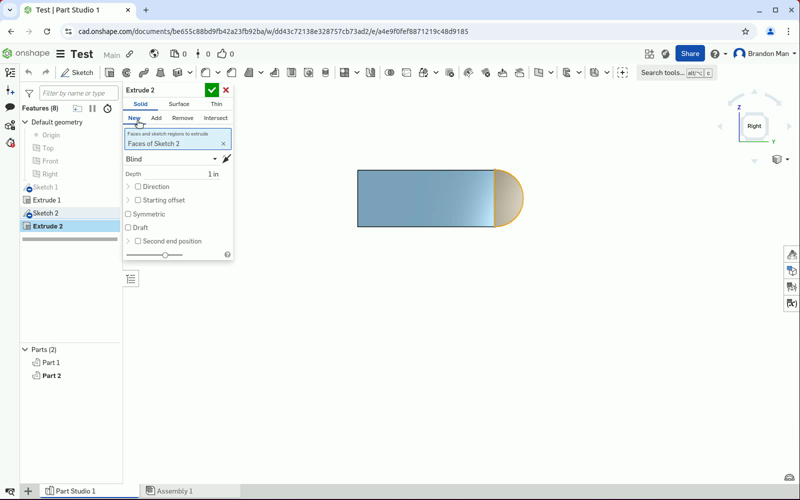
click(137, 120)
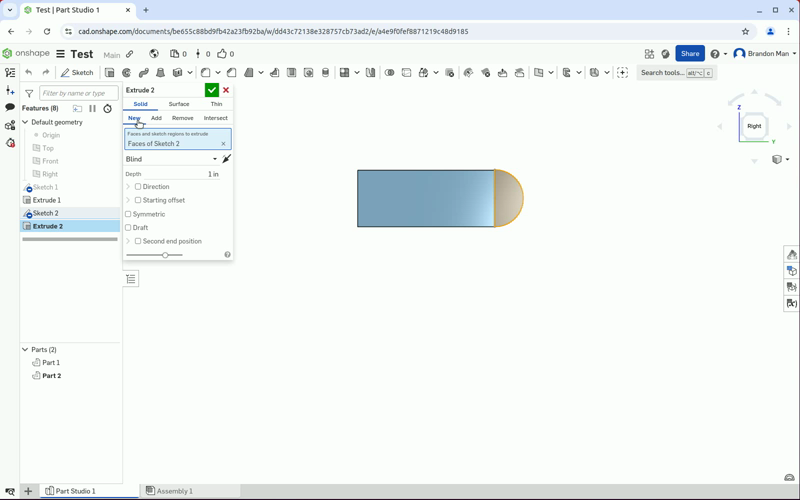
key(tab, 4)
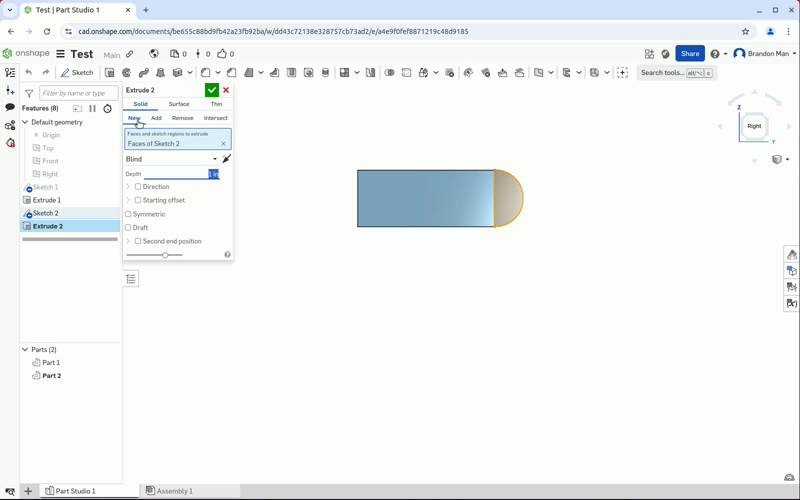
text(4.814)
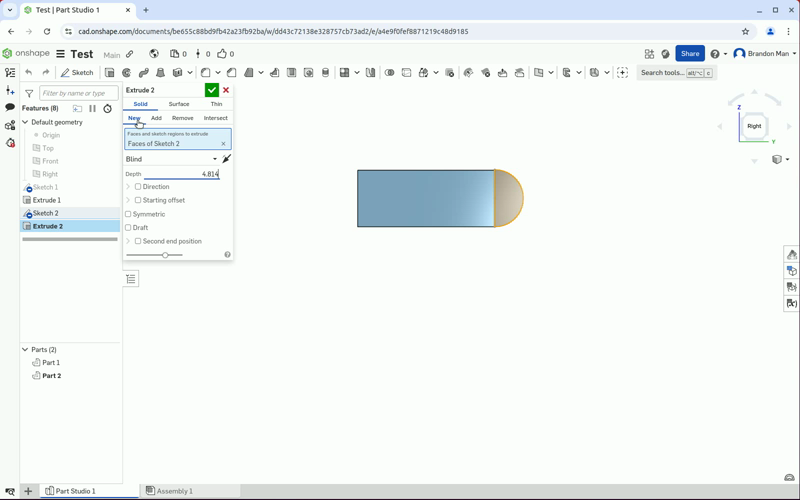
key(enter)
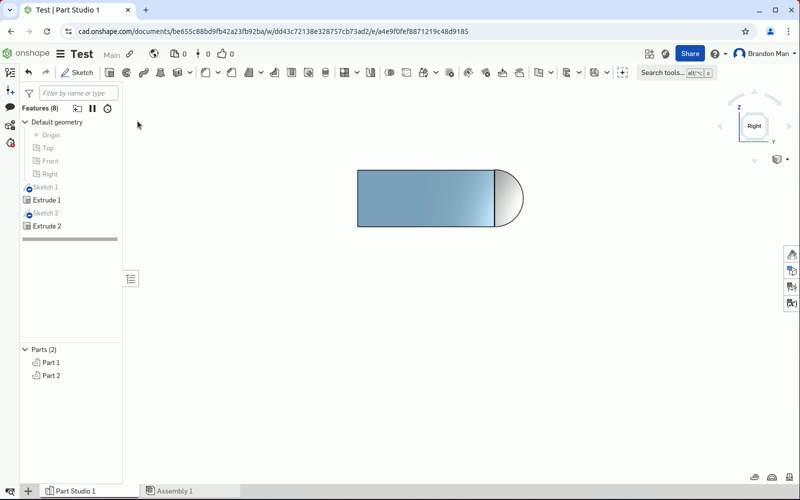
key(shift+h)
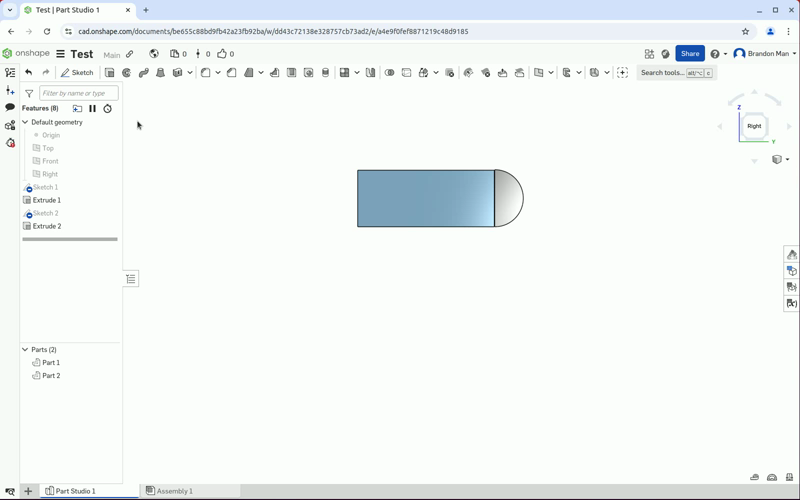
key(shift+h)
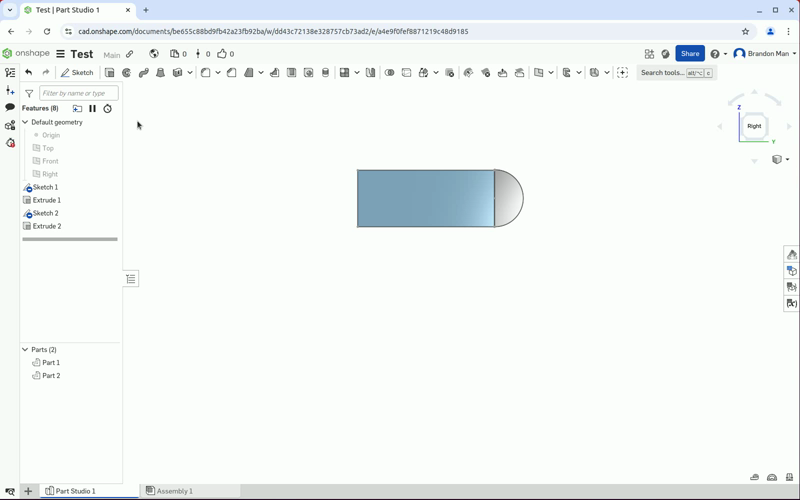
key(shift+7)
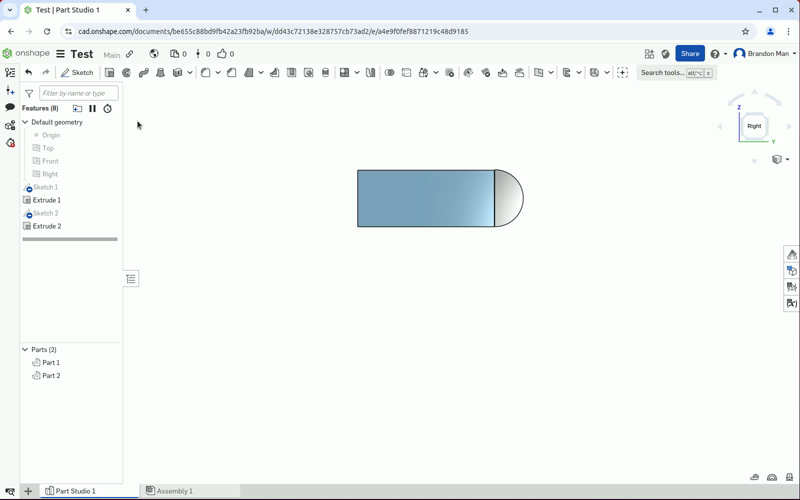
key(right, 2)
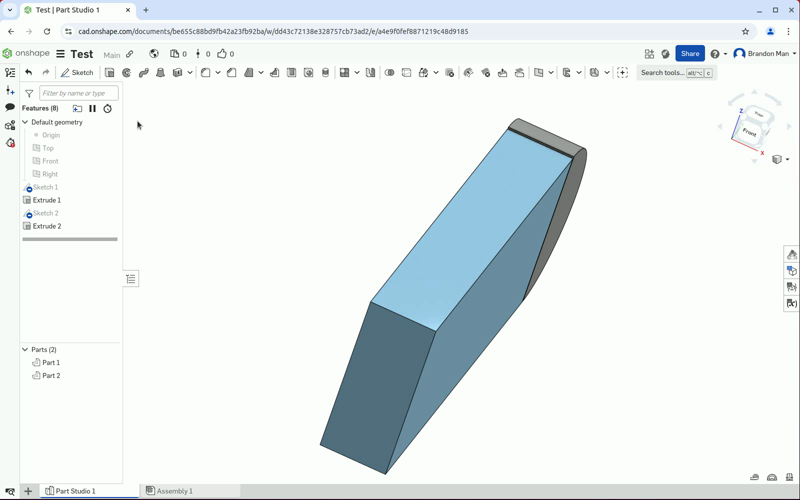
key(down, 2)
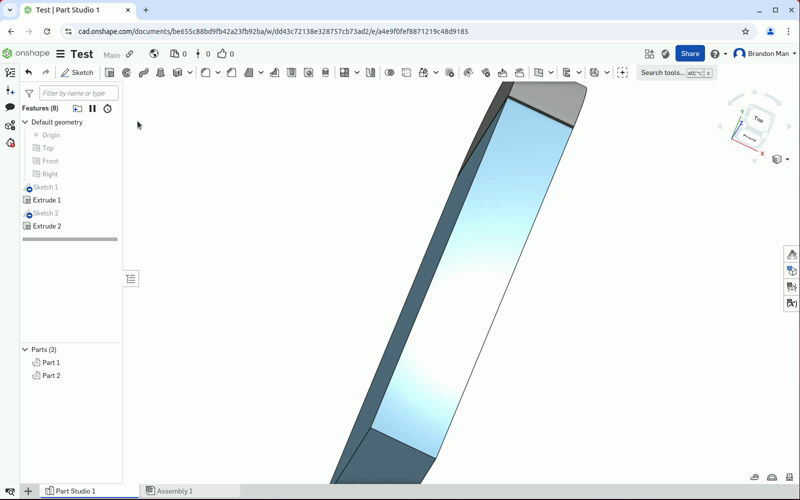
key(up, 2)
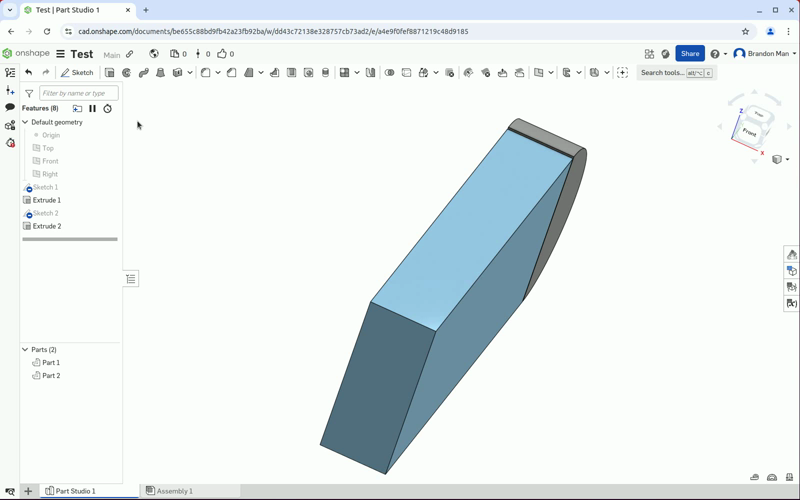
key(left, 2)
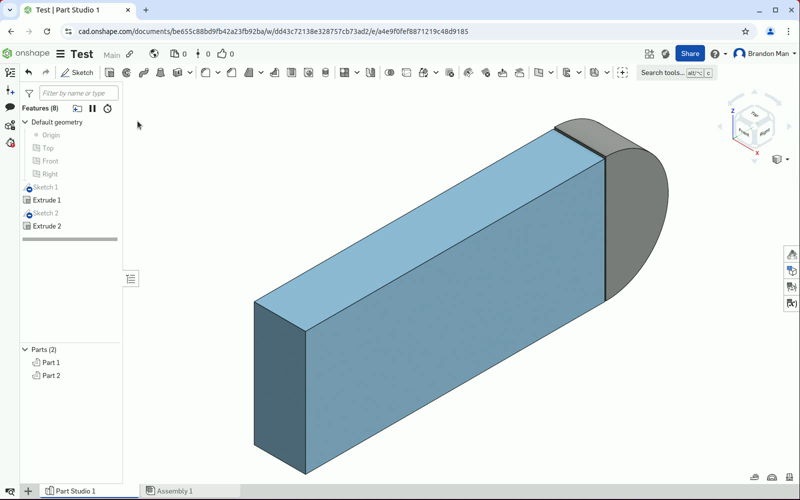
mouse_move(73, 189)
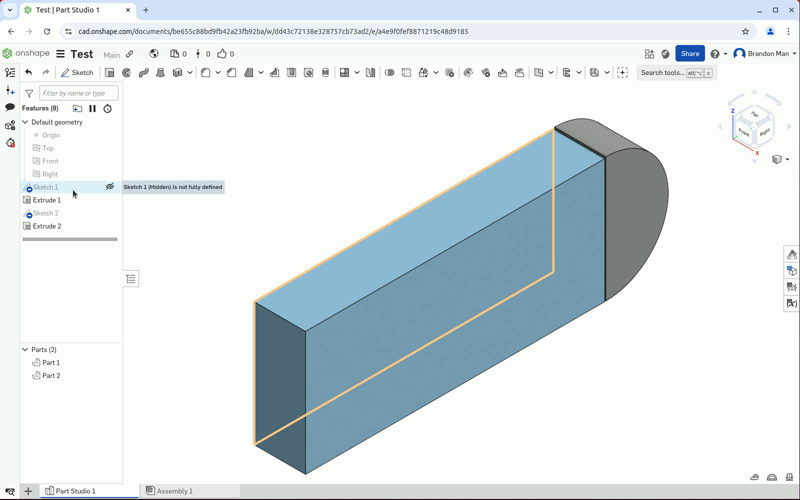
click(73, 189)